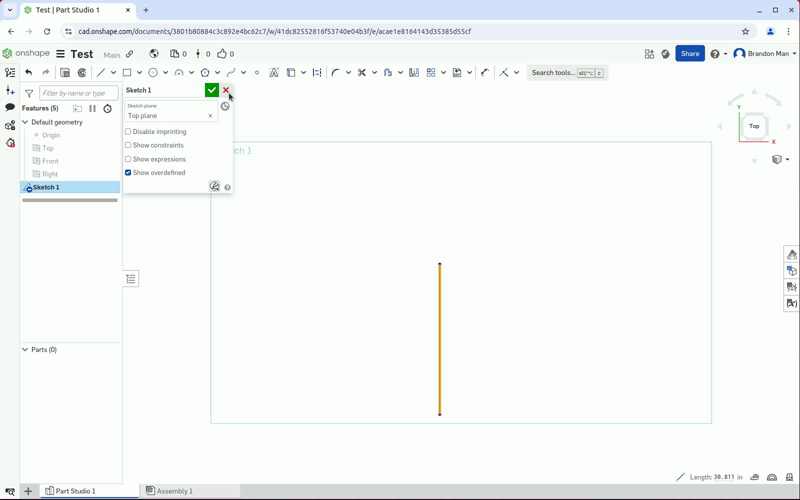
key(shift+h)
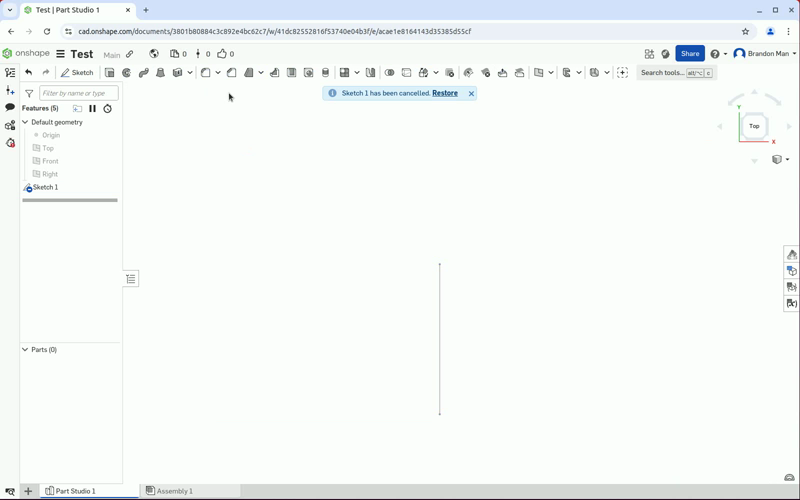
key(shift+s)
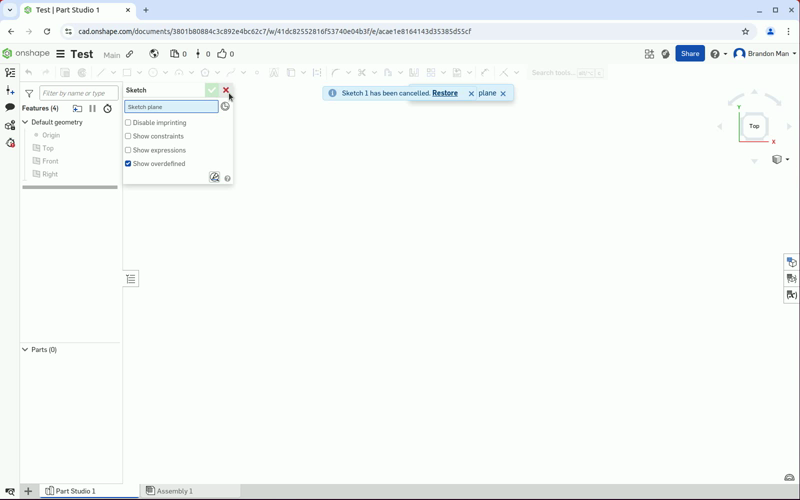
mouse_move(73, 150)
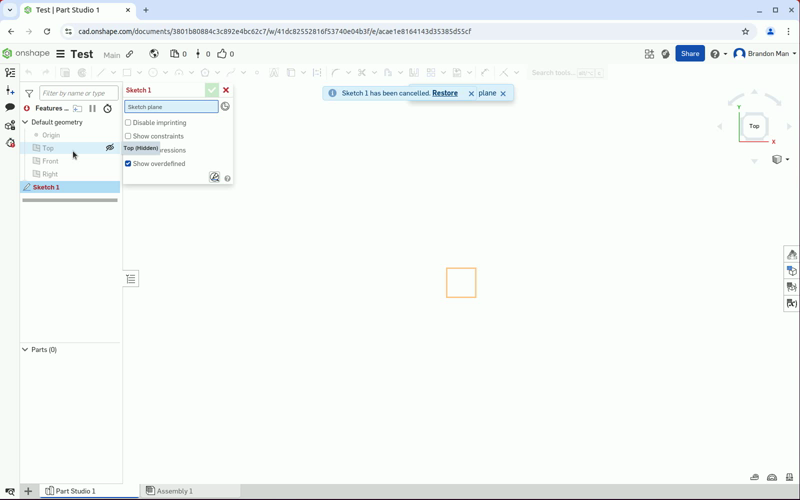
click(73, 150)
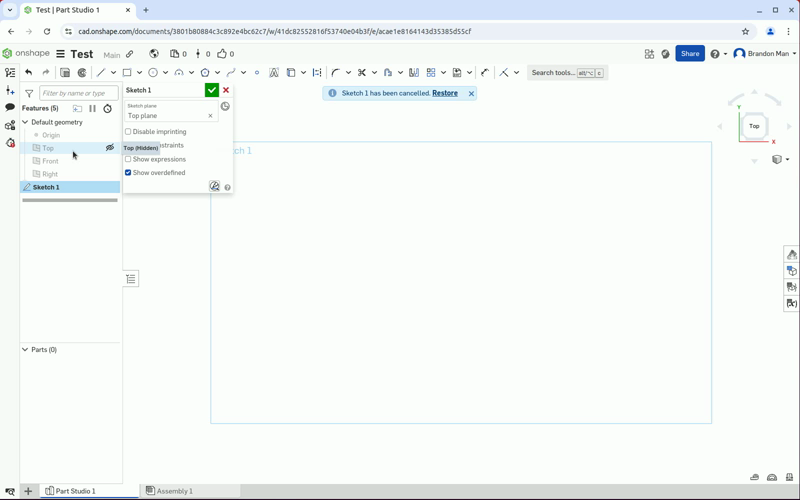
mouse_move(73, 352)
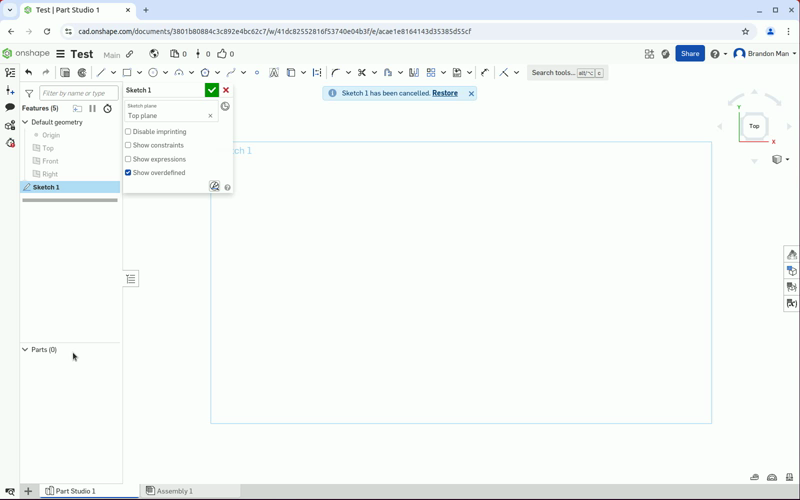
key(y)
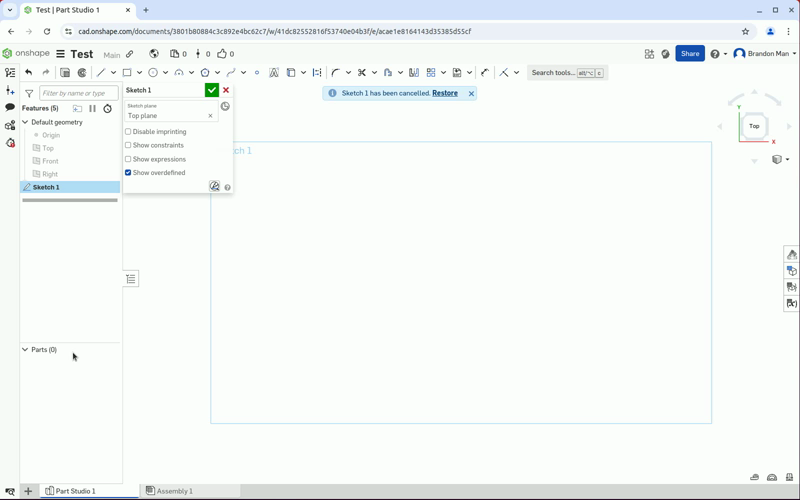
key(l)
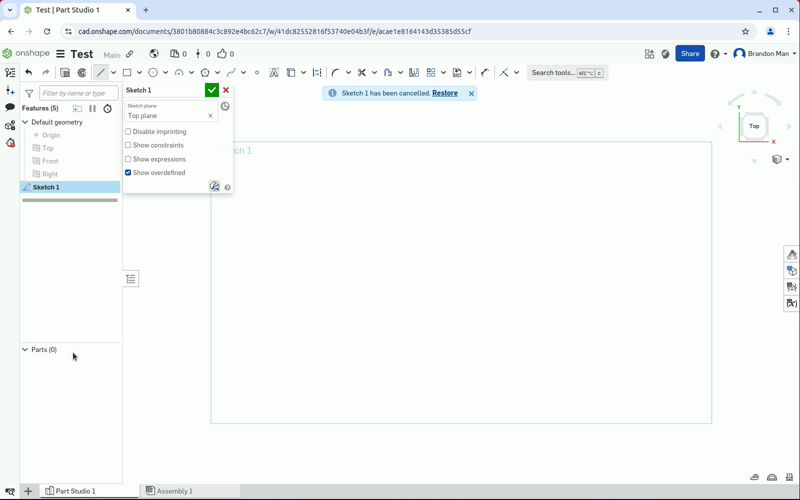
key_down(shift)
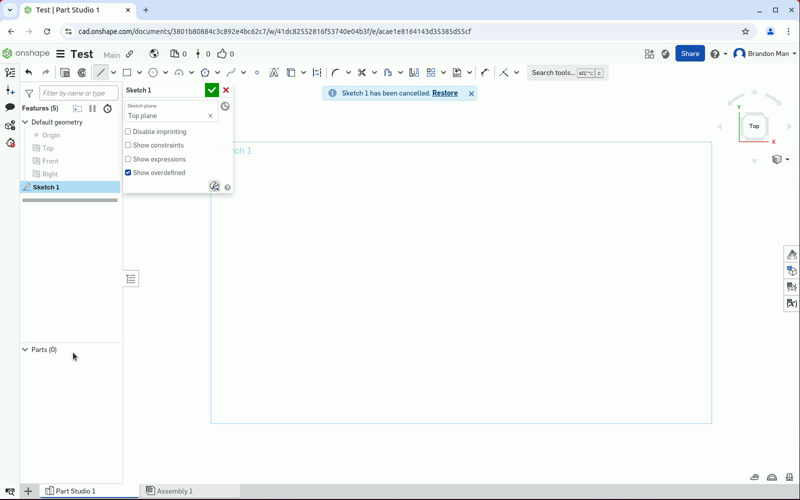
mouse_move(437, 360)
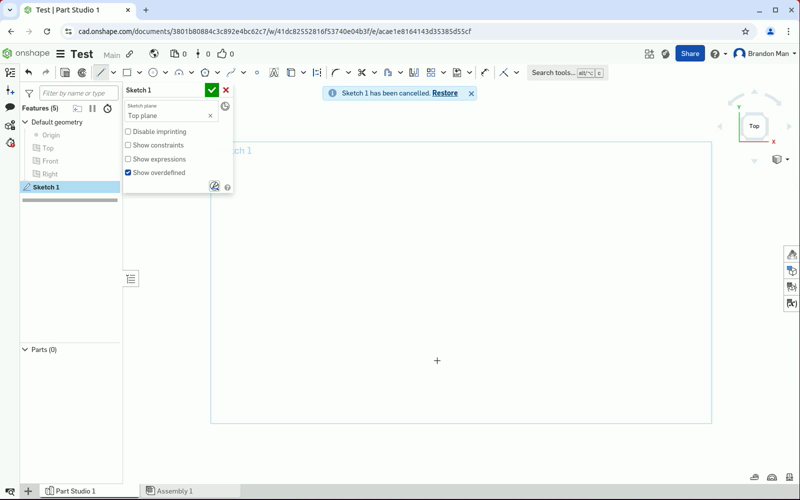
click(437, 360)
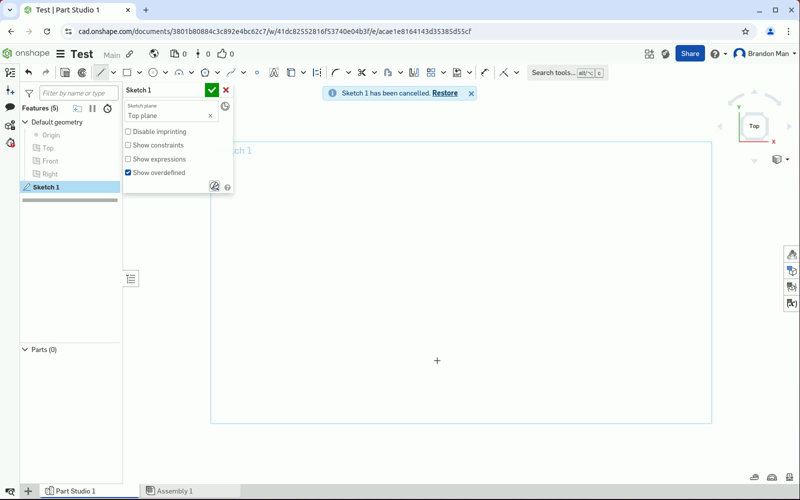
key_up(shift)
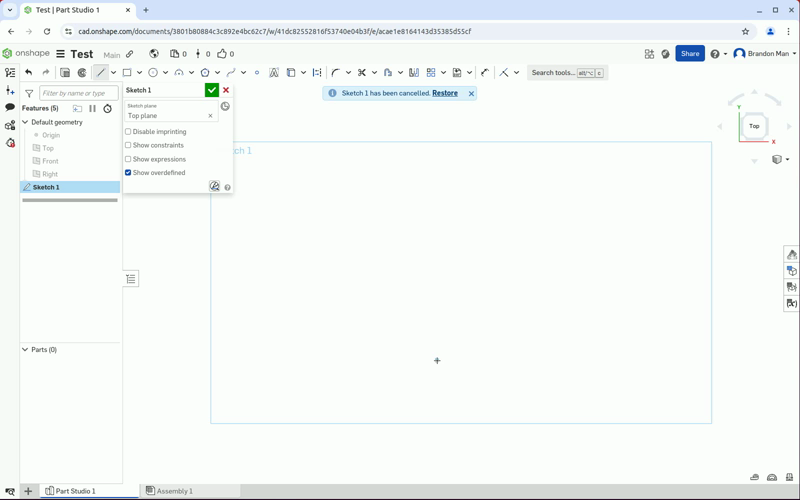
key_down(shift)
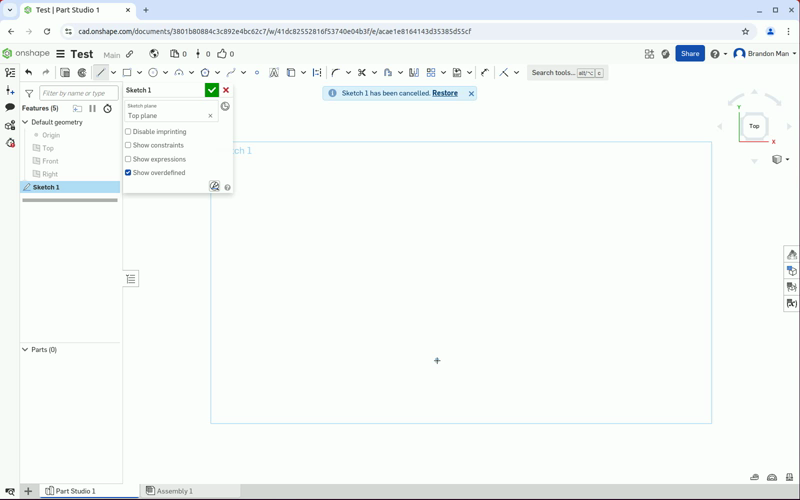
mouse_move(467, 360)
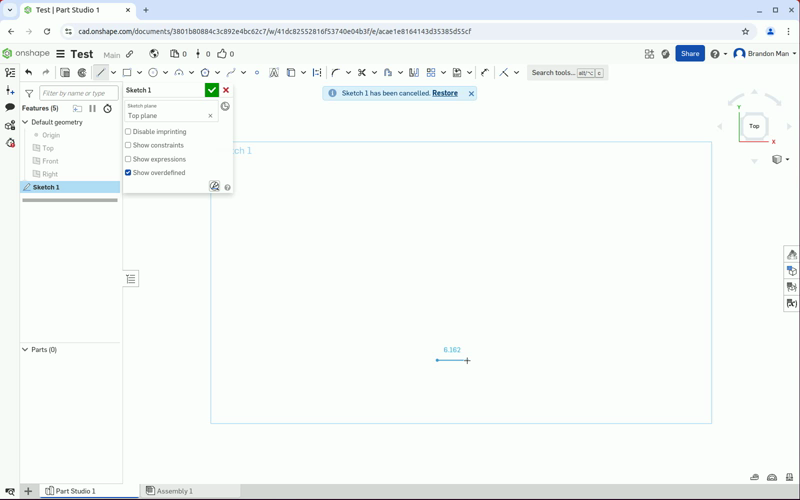
mouse_move(483, 360)
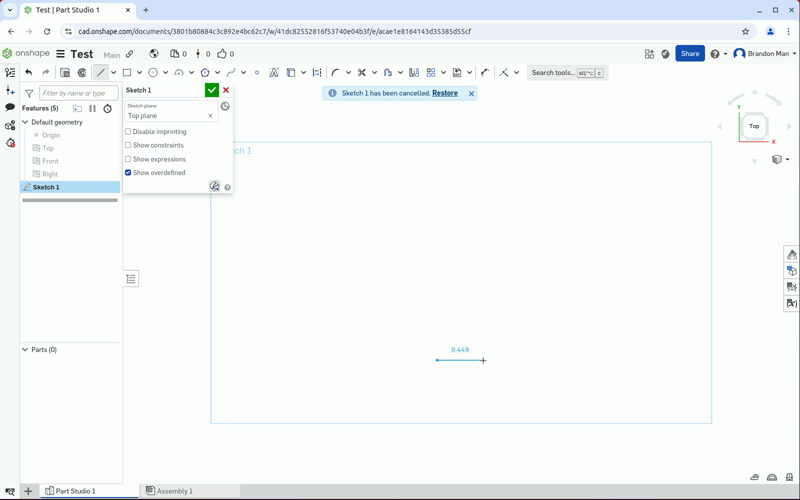
click(483, 360)
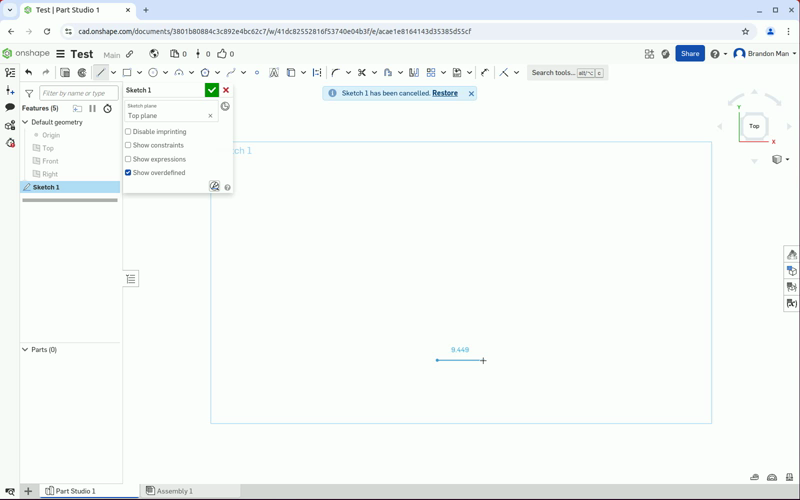
key_up(shift)
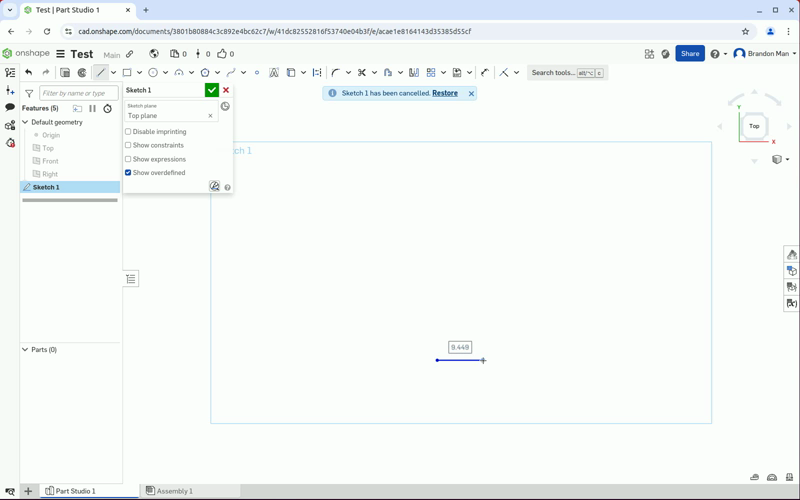
key_down(shift)
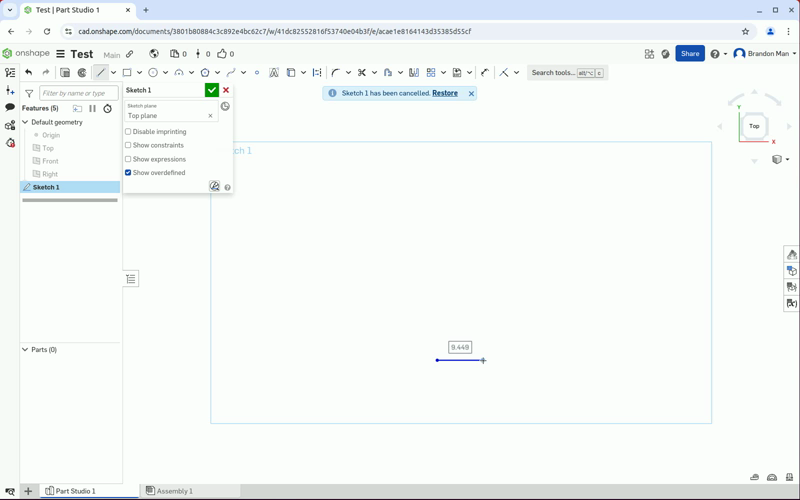
mouse_move(483, 206)
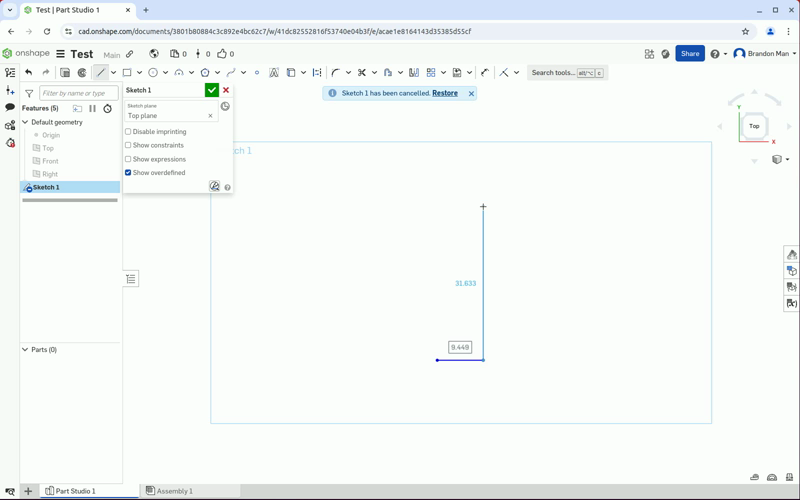
click(483, 206)
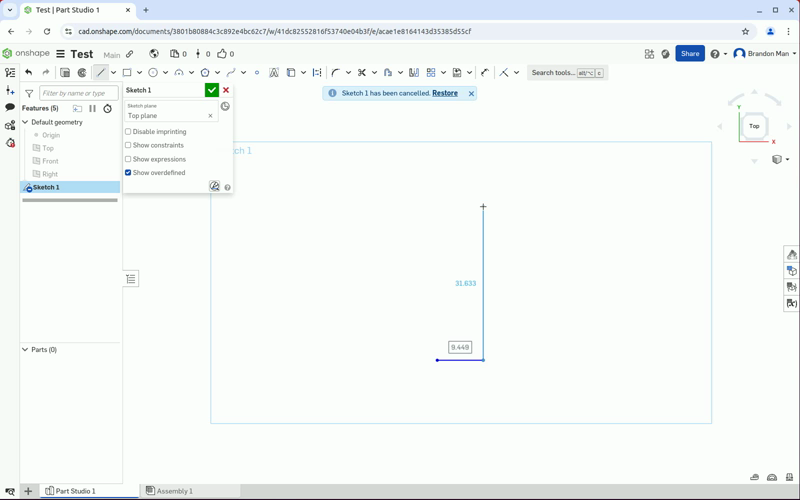
key_up(shift)
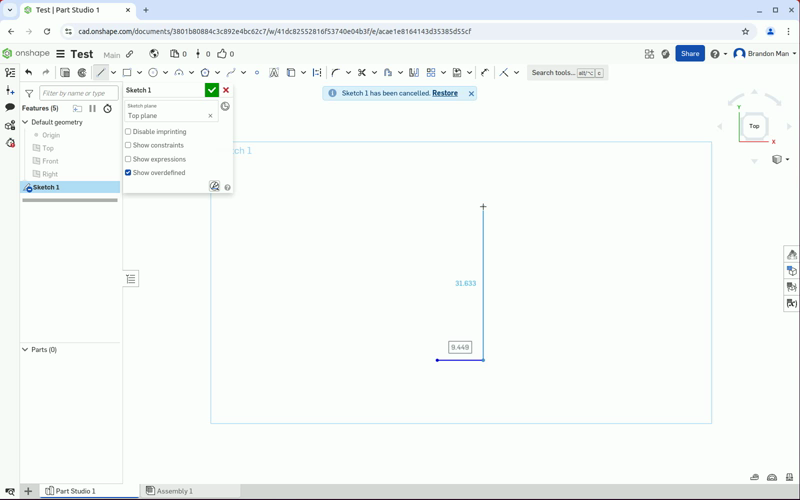
key_down(shift)
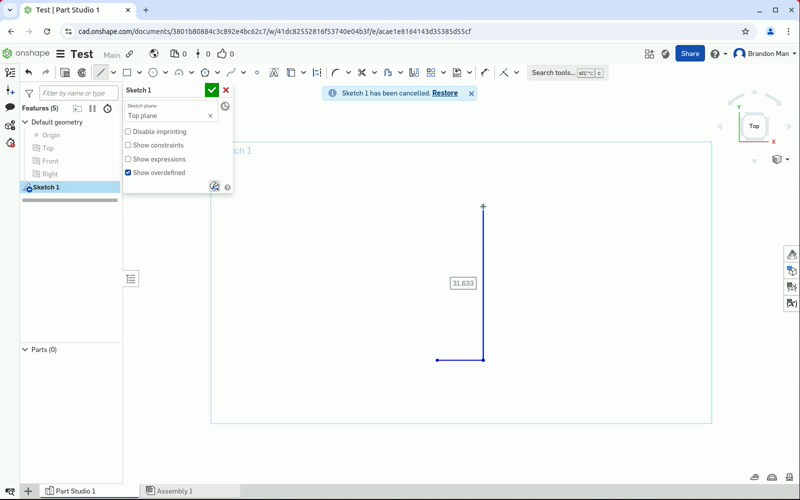
mouse_move(513, 206)
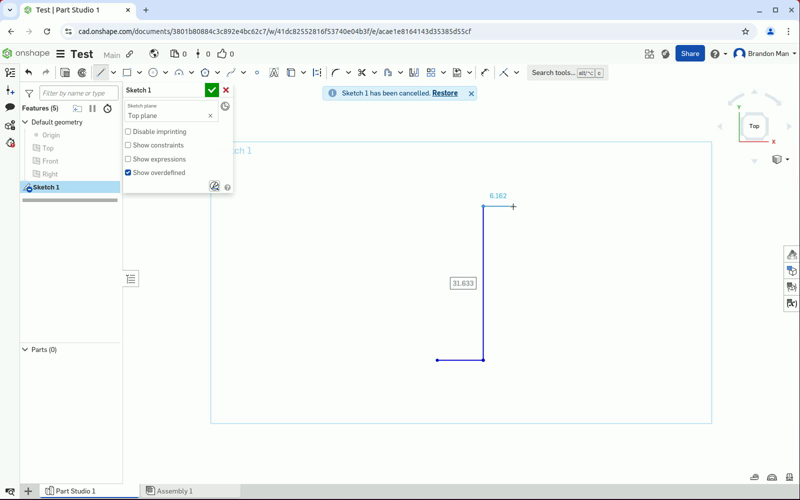
mouse_move(437, 206)
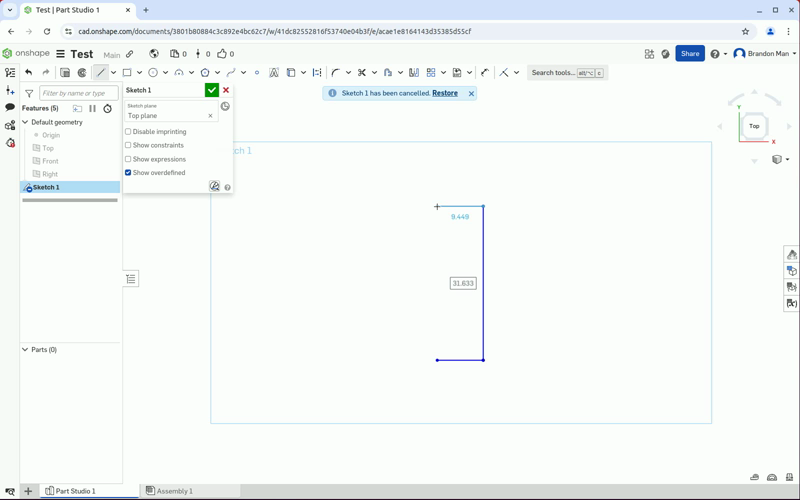
click(437, 206)
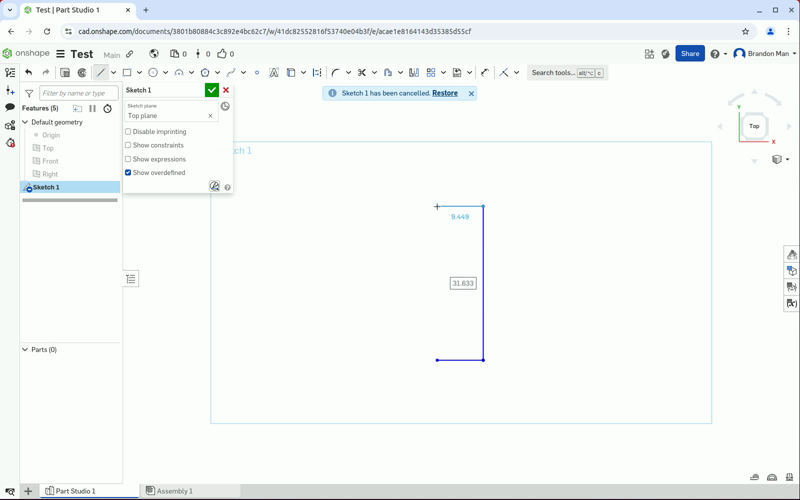
key_up(shift)
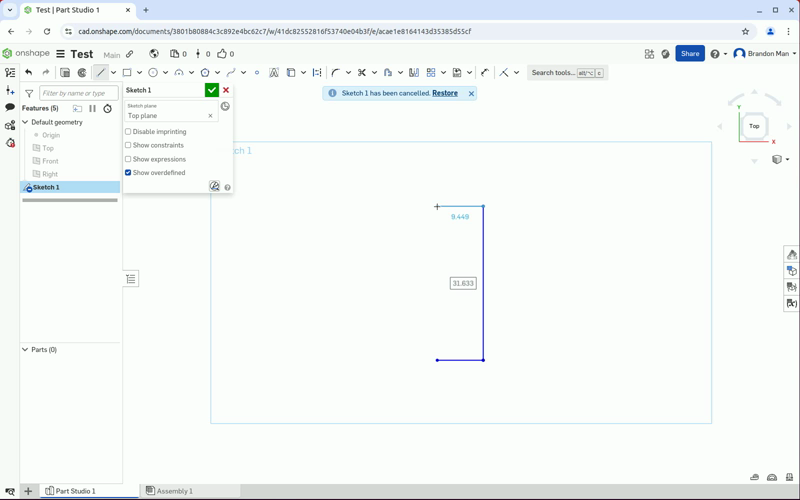
key_down(shift)
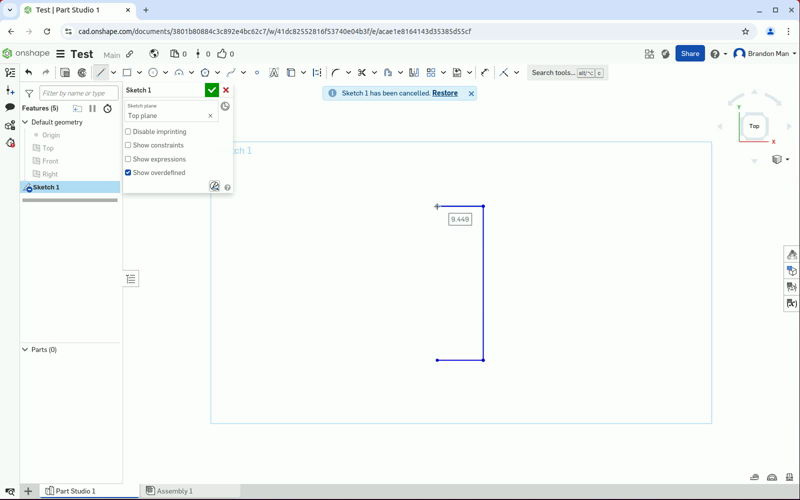
mouse_move(437, 360)
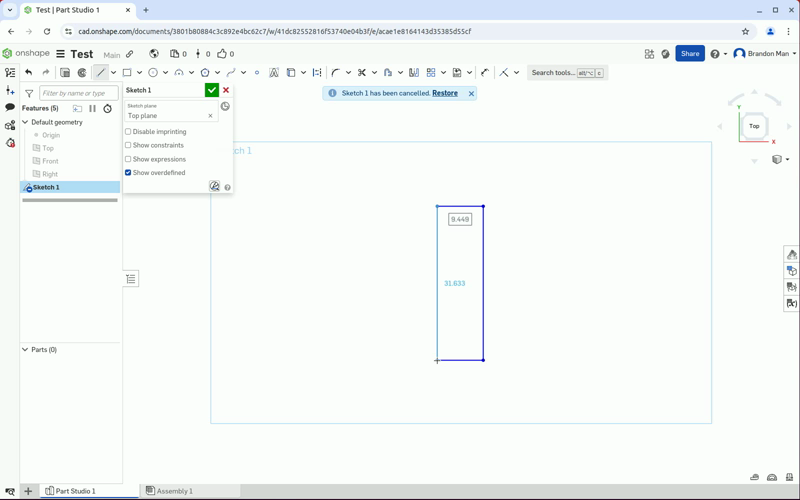
key_up(shift)
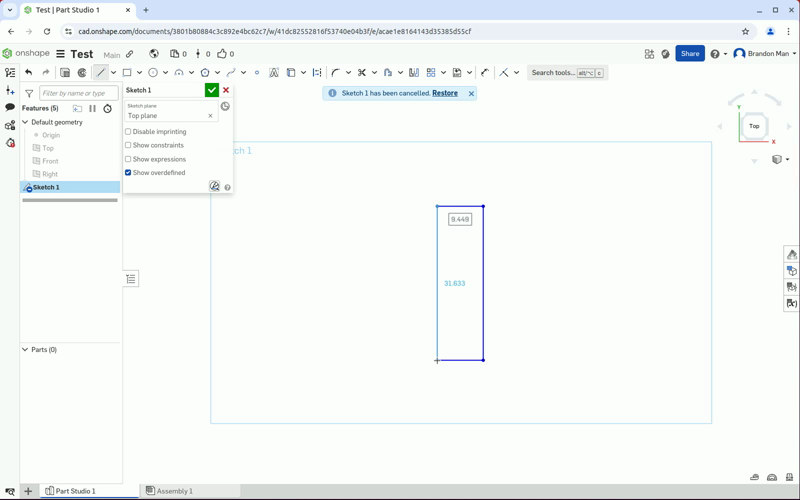
click(437, 360)
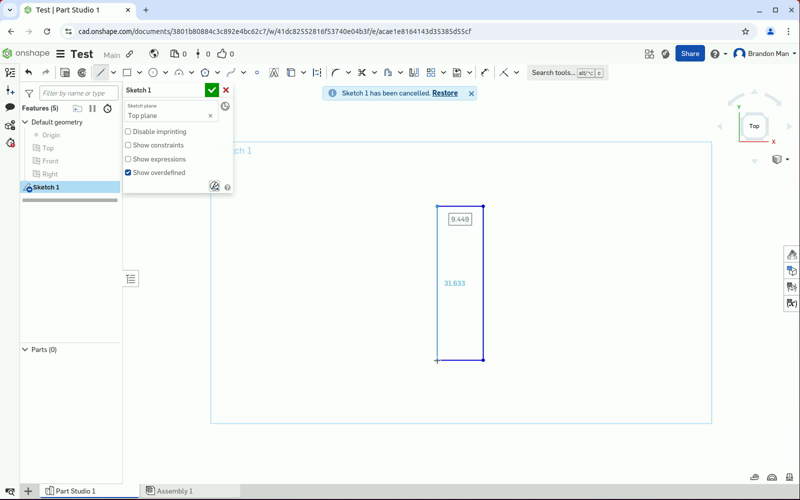
key(esc)
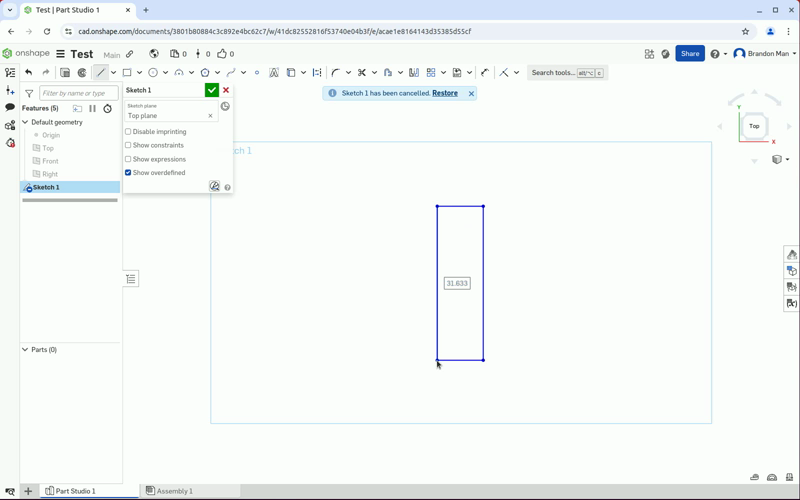
key(c)
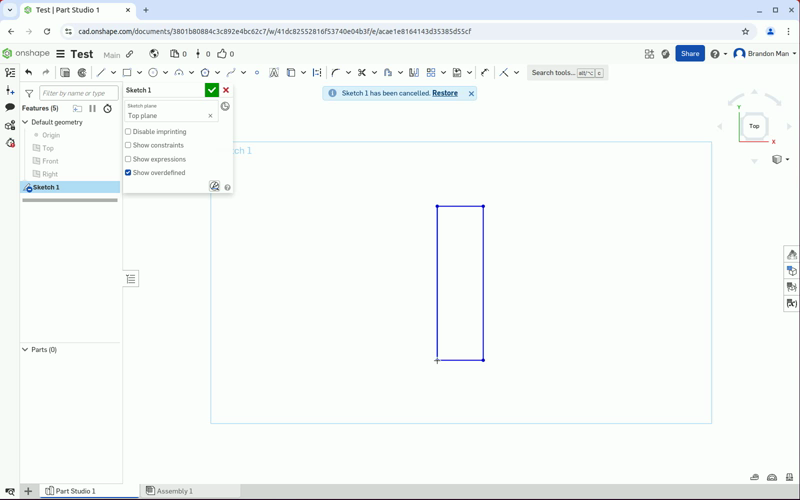
key_down(shift)
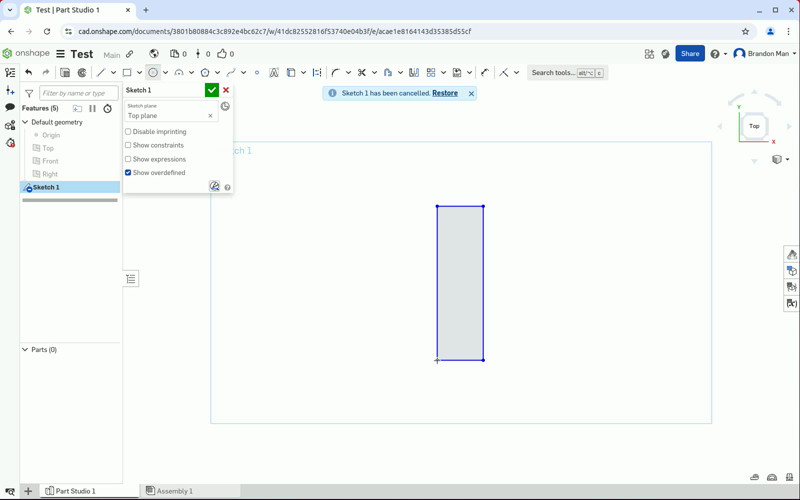
mouse_move(460, 301)
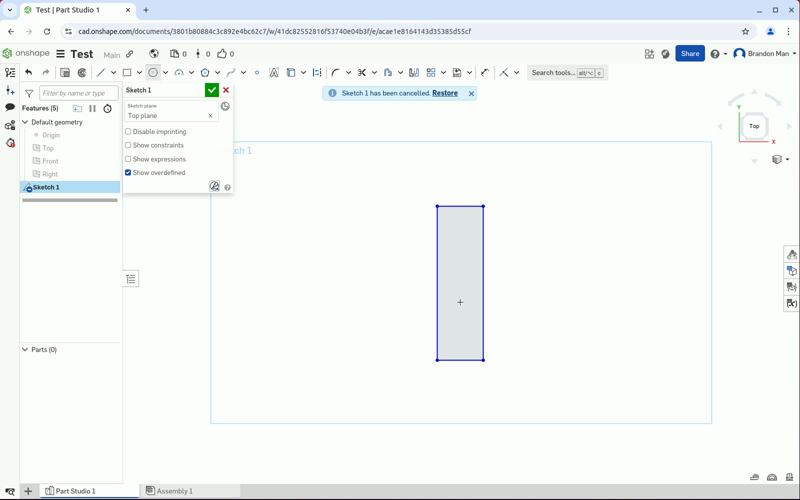
click(460, 301)
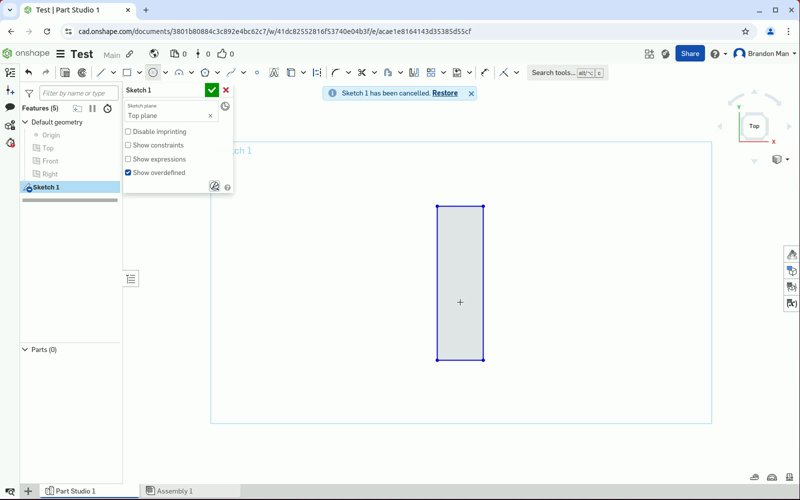
key_up(shift)
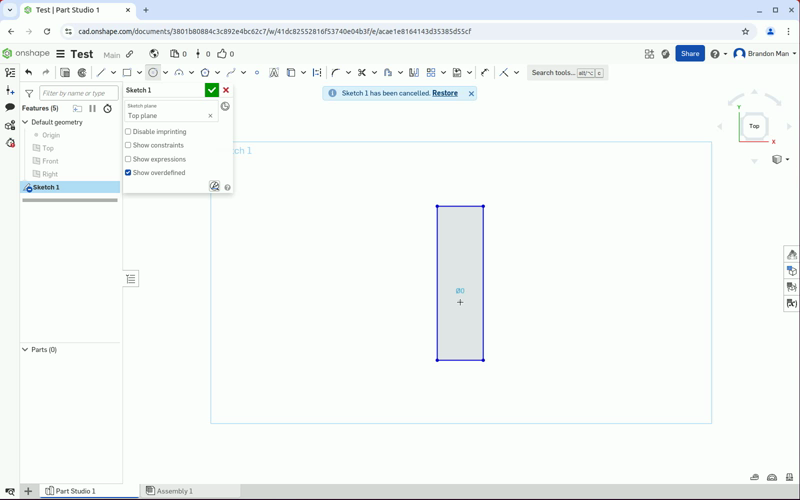
mouse_move(464, 301)
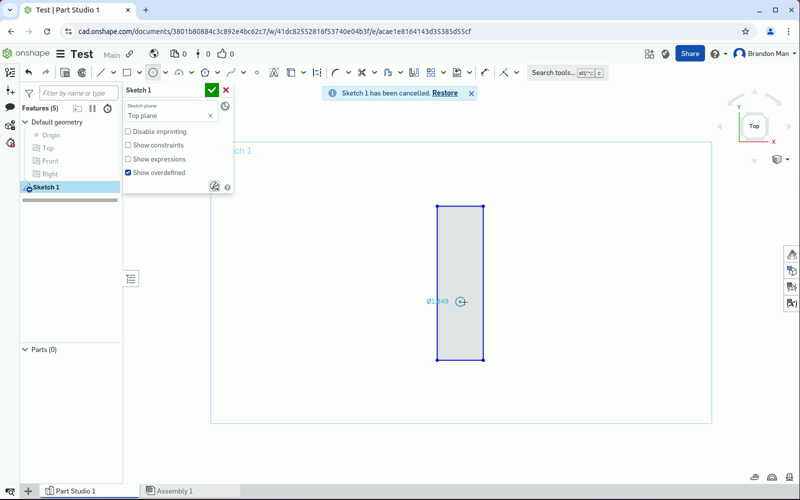
click(464, 301)
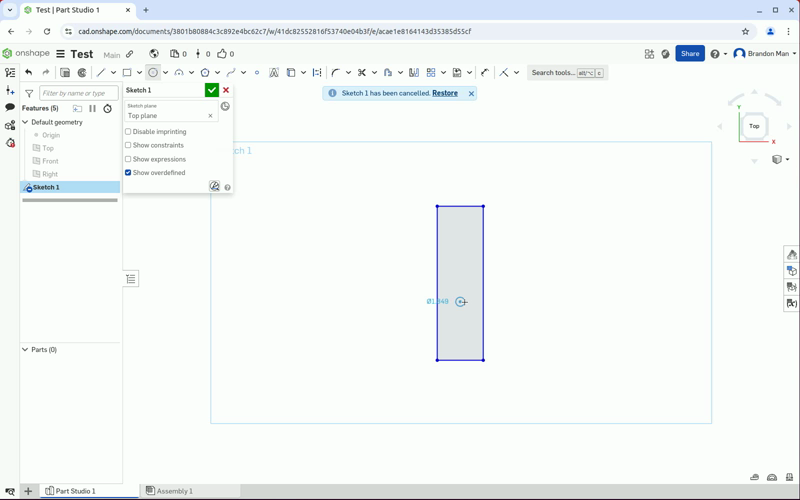
key(esc)
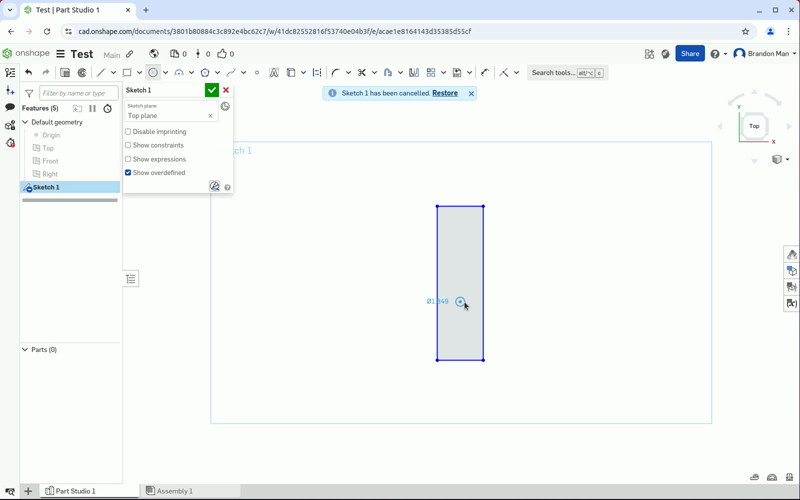
key(c)
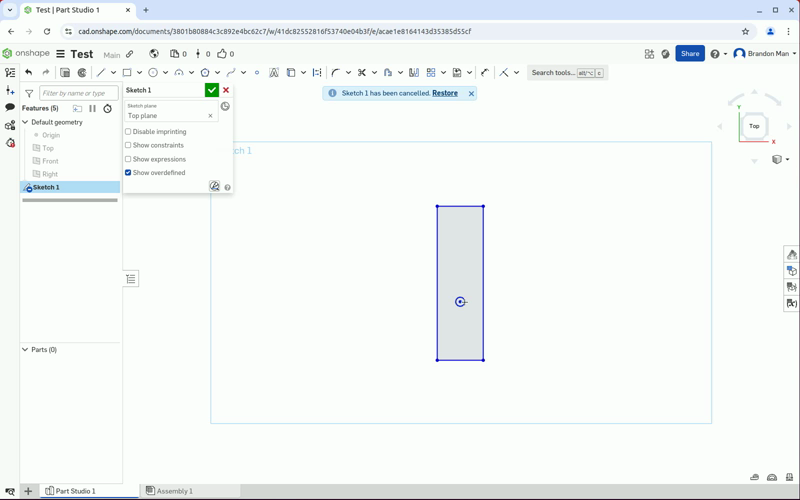
key_down(shift)
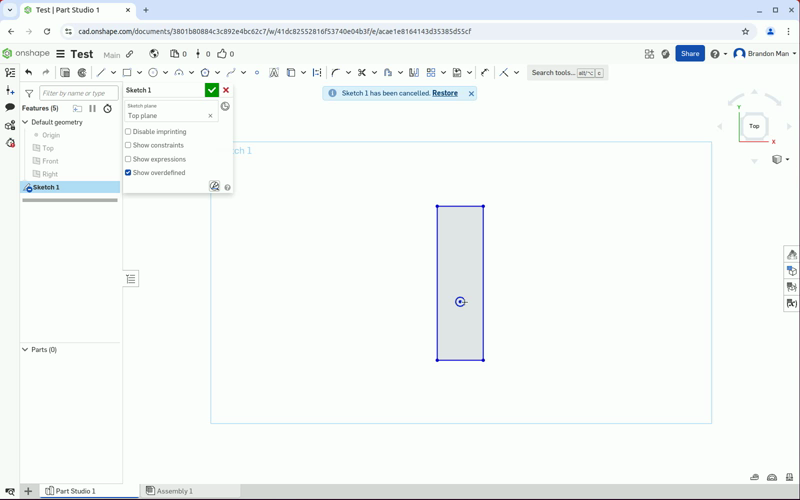
mouse_move(460, 219)
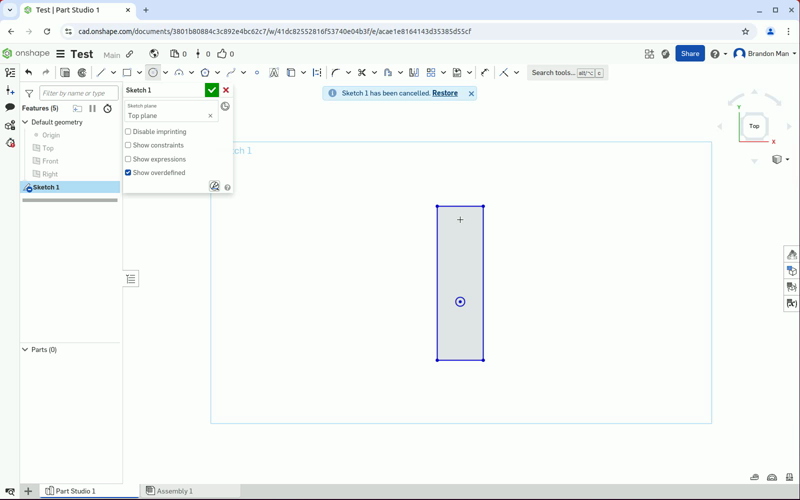
click(460, 219)
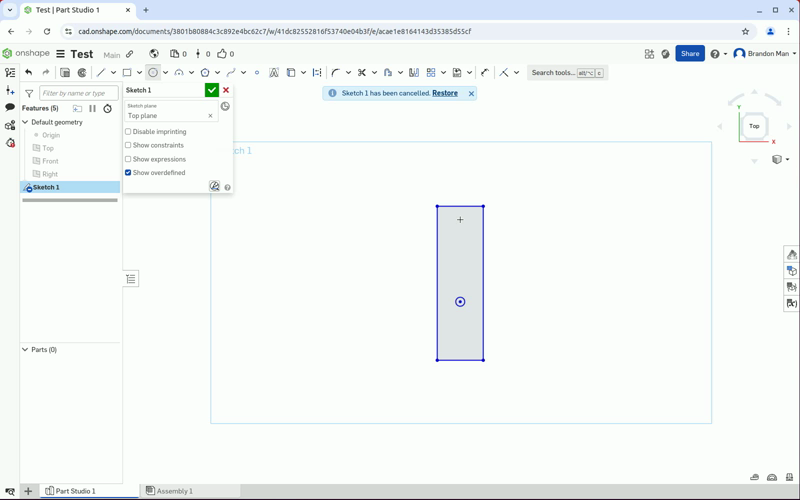
key_up(shift)
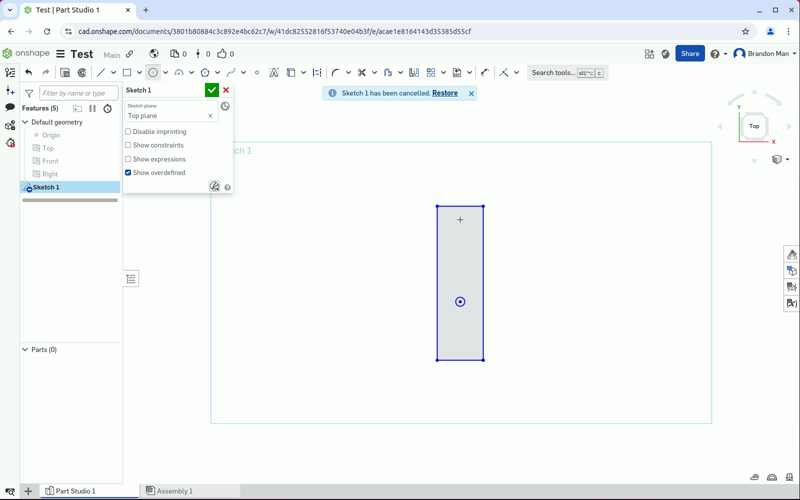
mouse_move(464, 219)
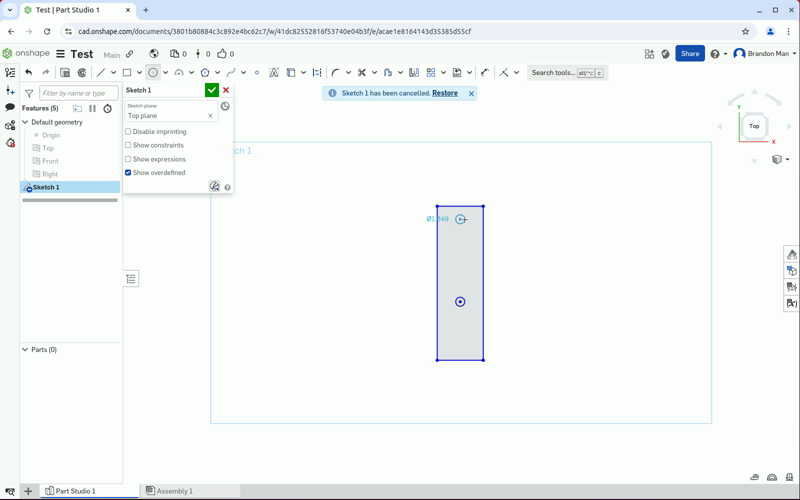
click(464, 219)
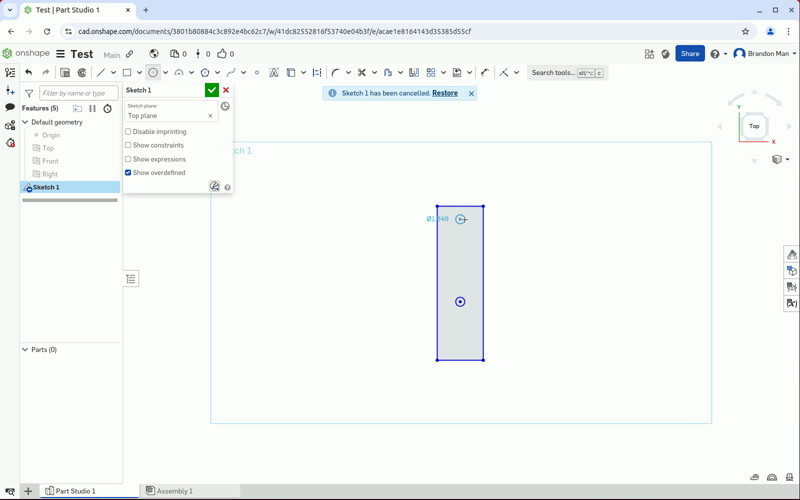
key(esc)
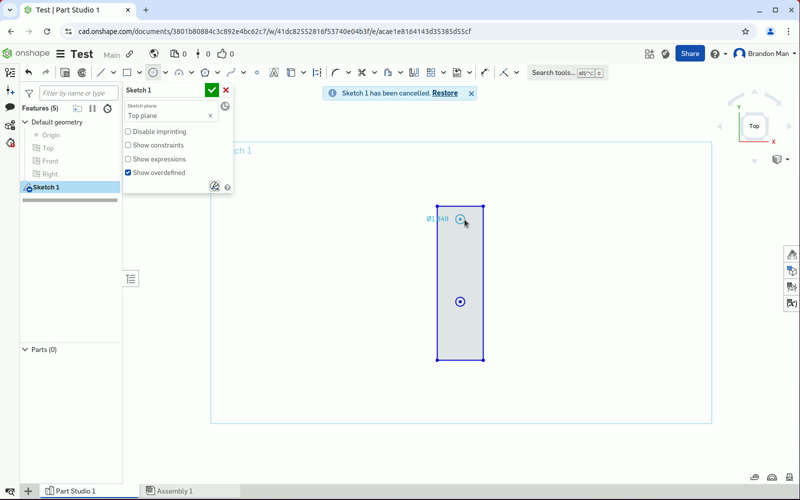
mouse_move(471, 228)
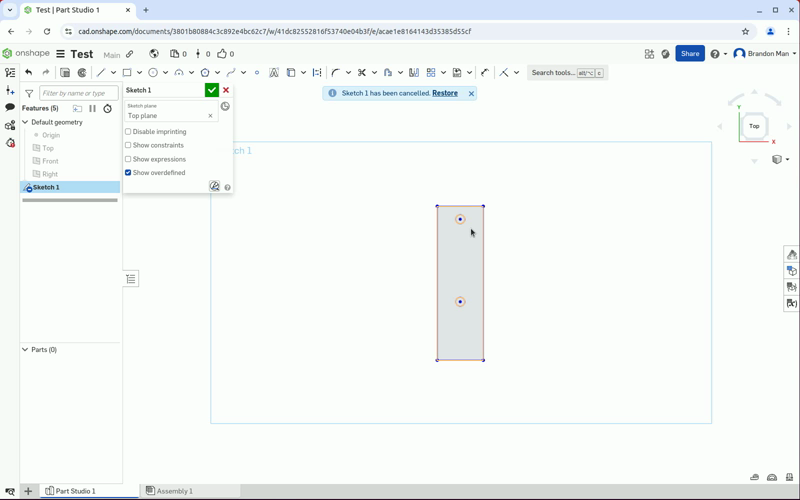
click(471, 228)
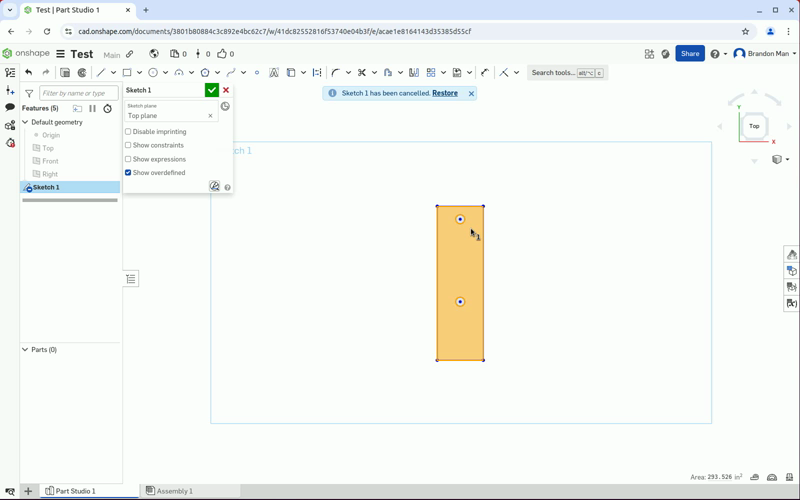
mouse_move(73, 352)
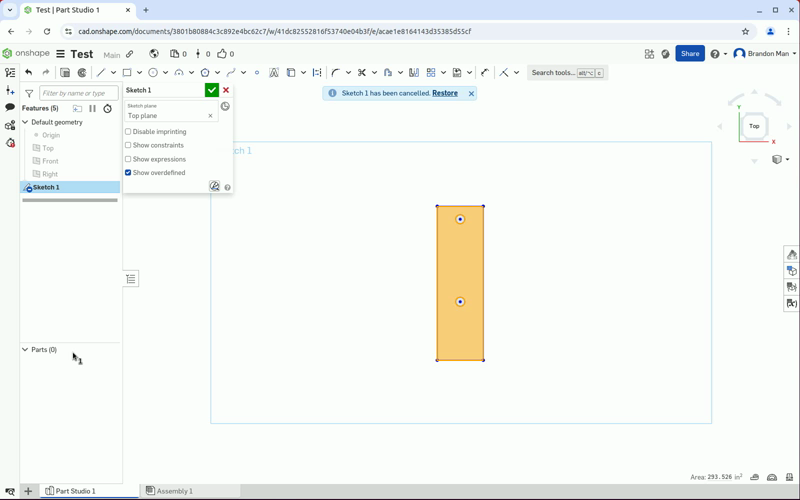
key(shift+y)
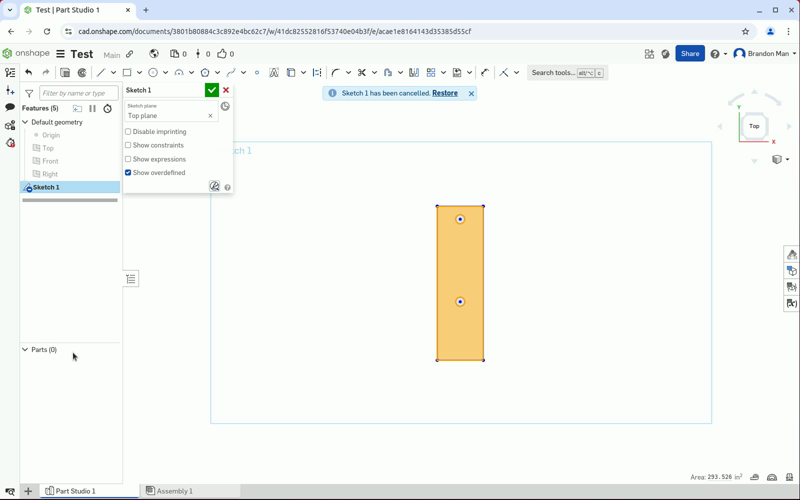
key(shift+e)
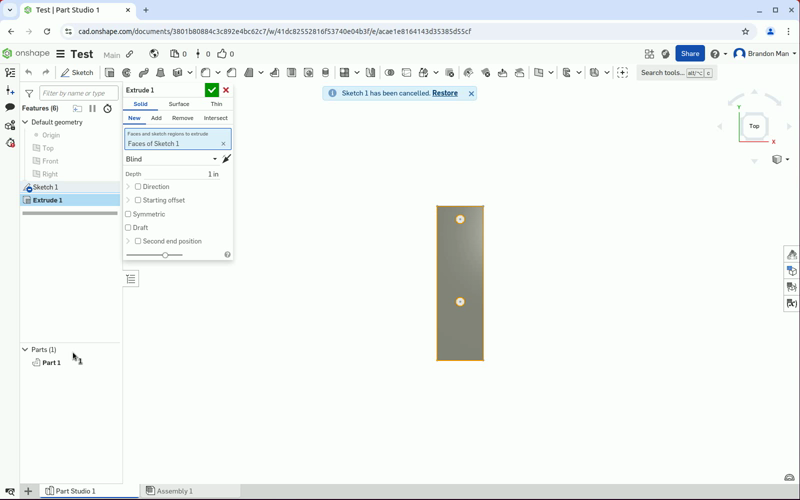
mouse_move(143, 106)
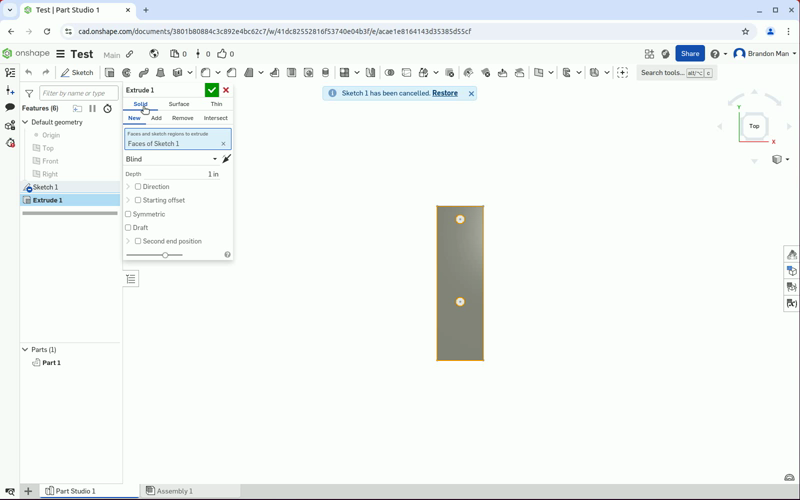
click(143, 106)
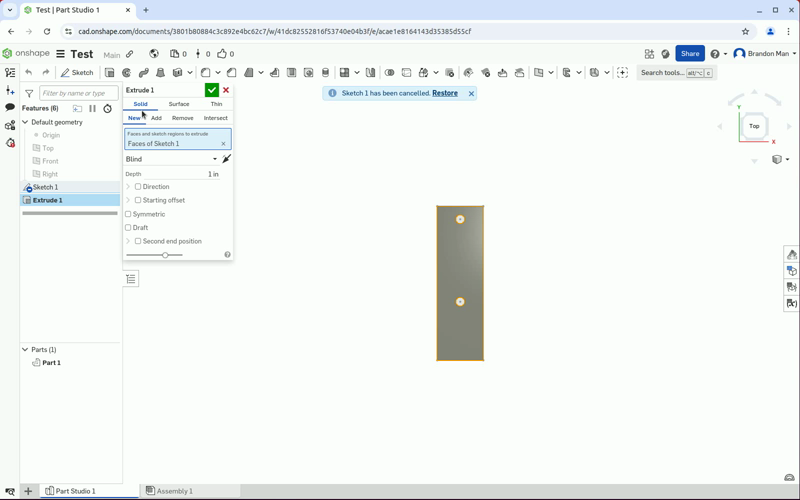
mouse_move(137, 120)
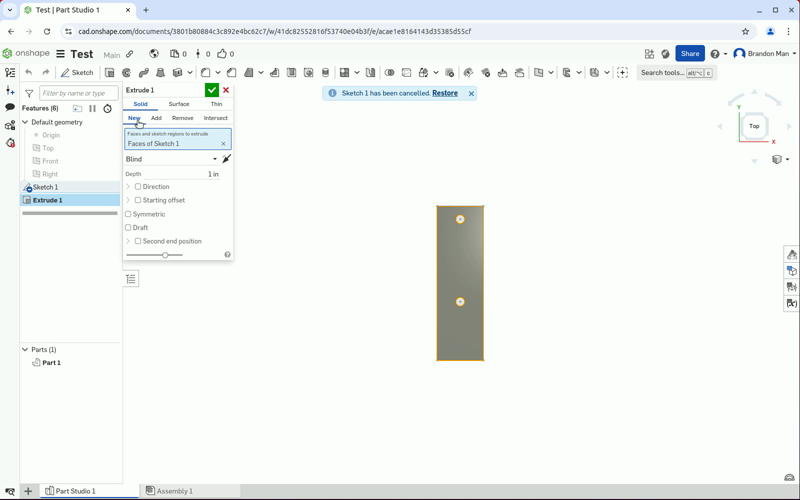
click(137, 120)
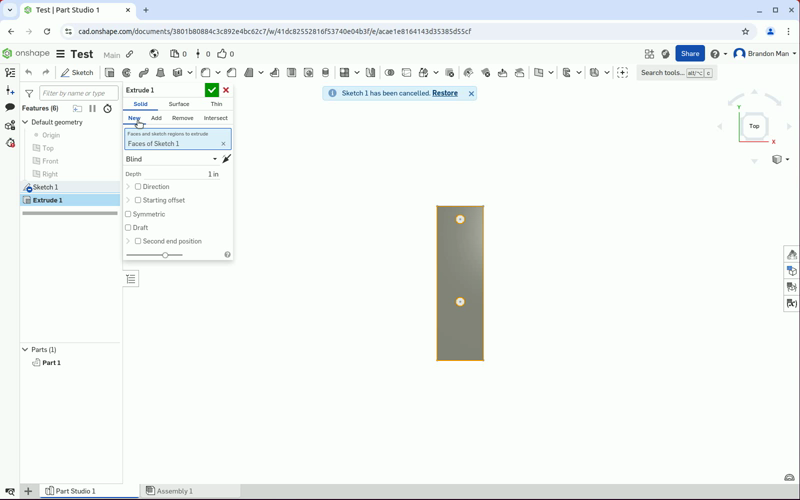
key(tab, 4)
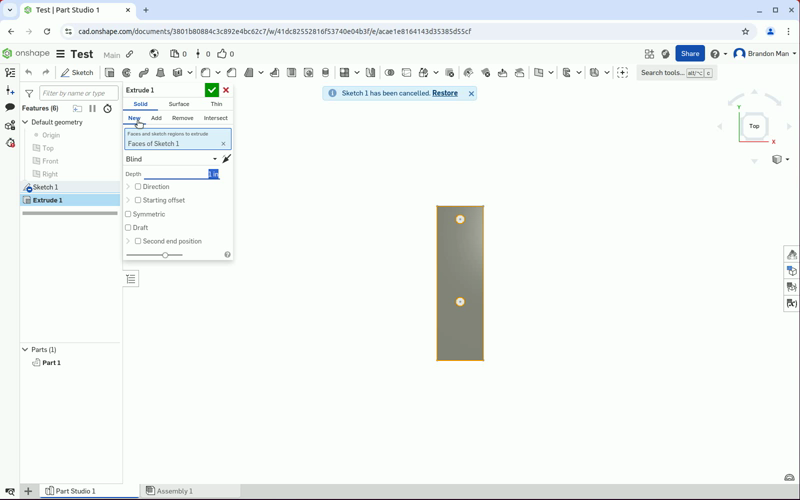
text(0.963)
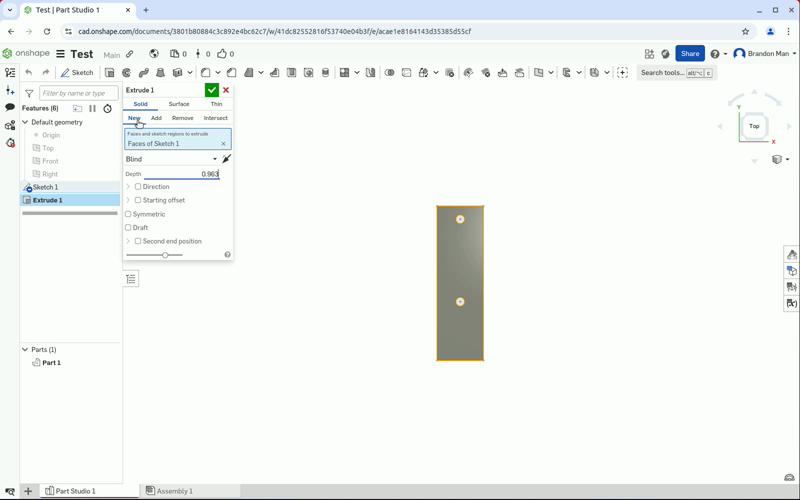
key(enter)
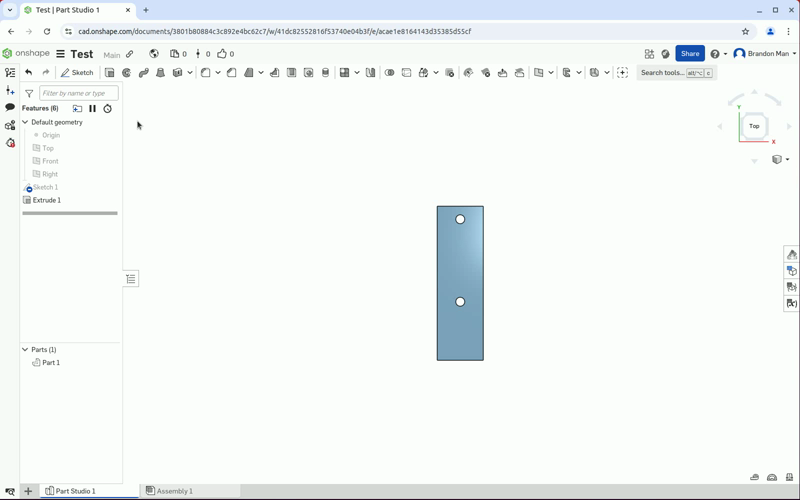
key(shift+h)
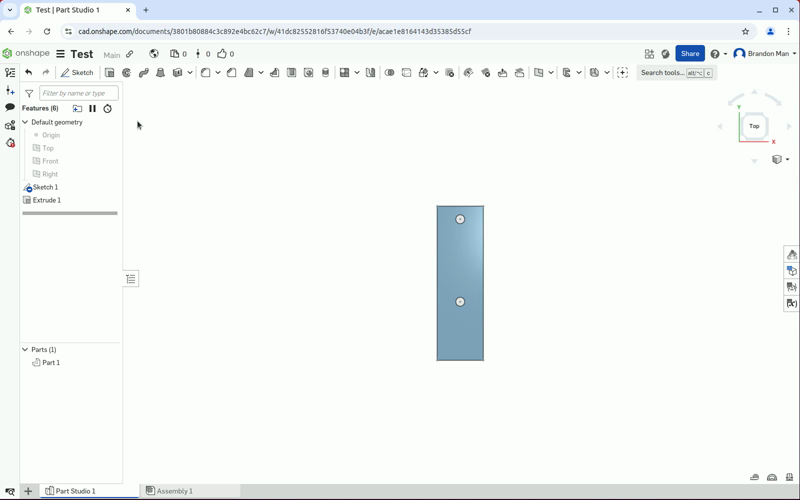
key(shift+h)
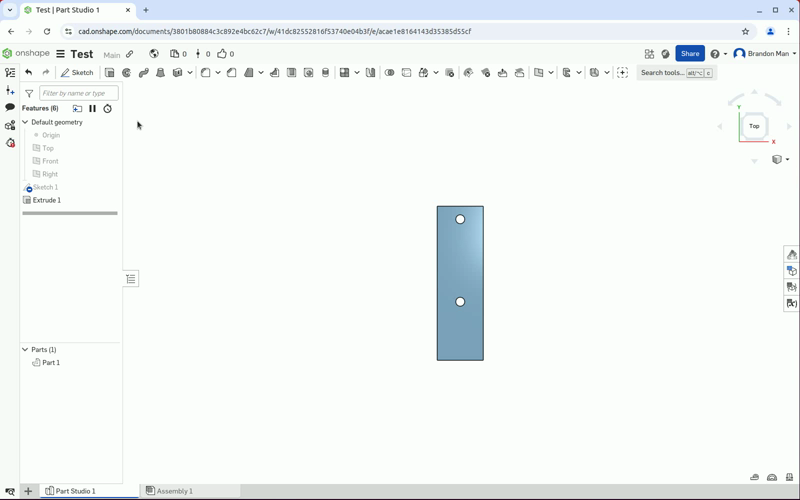
mouse_move(73, 189)
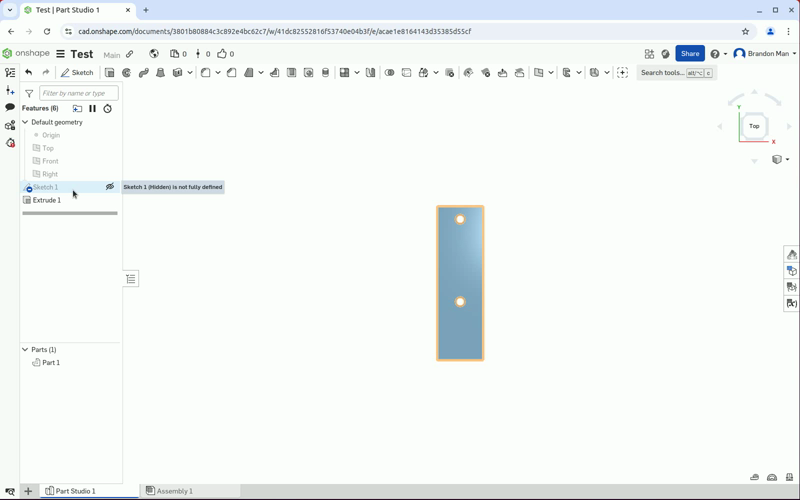
click(73, 189)
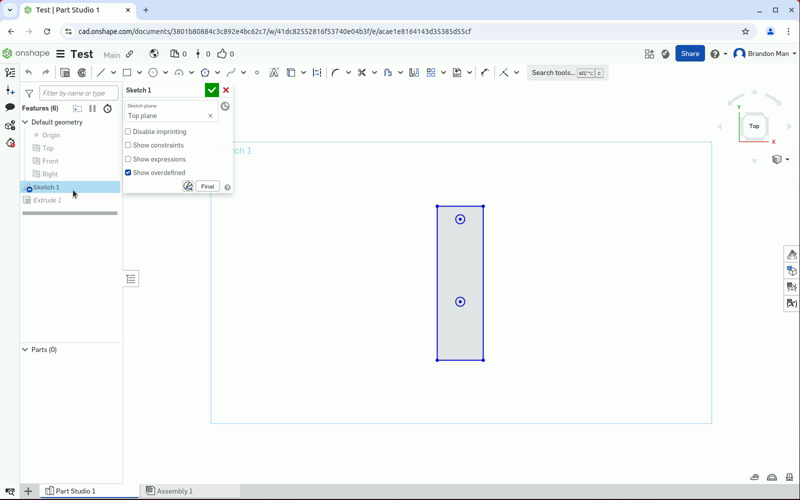
mouse_move(229, 92)
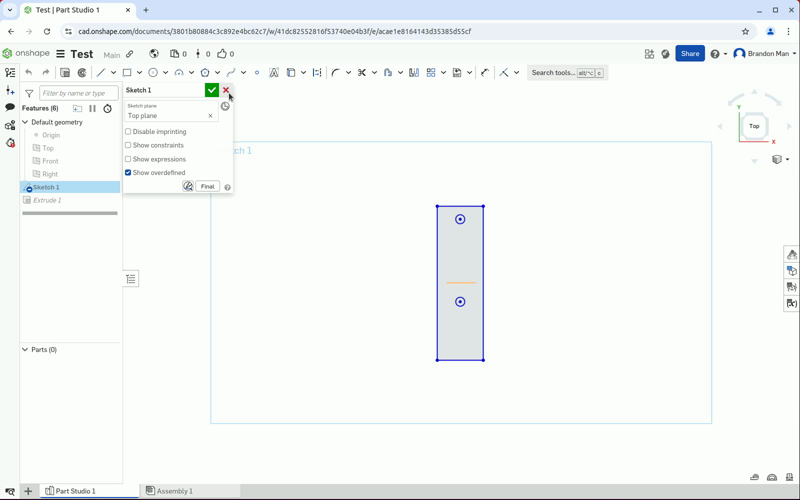
click(229, 92)
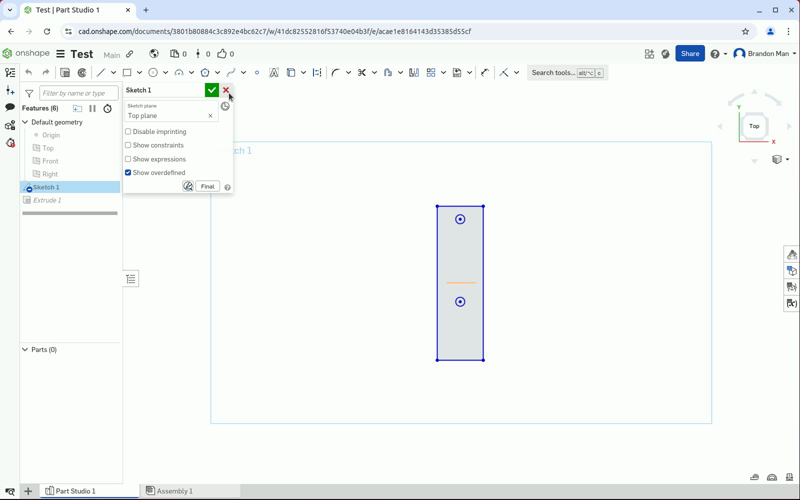
key(shift+s)
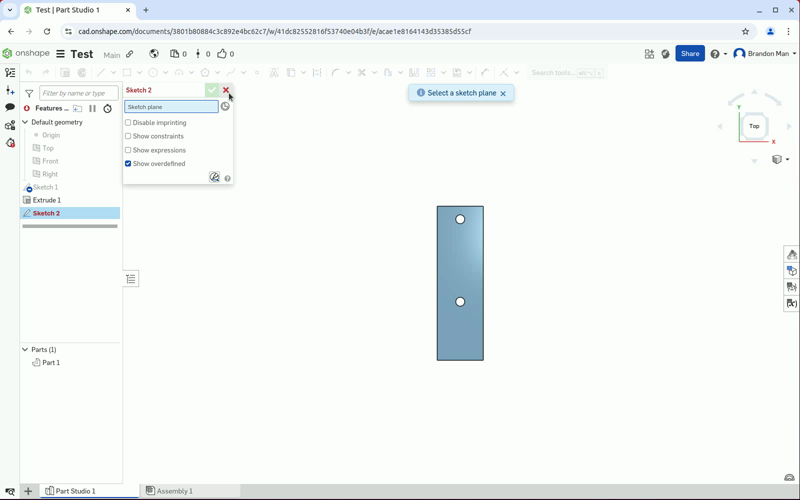
mouse_move(73, 150)
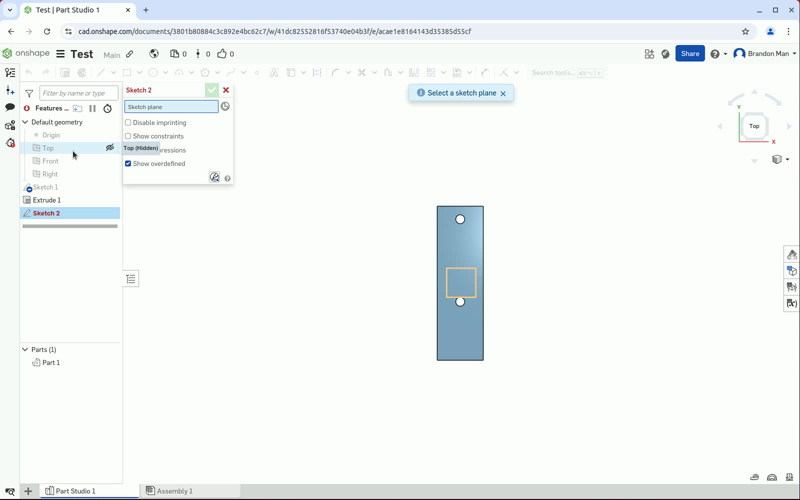
click(73, 150)
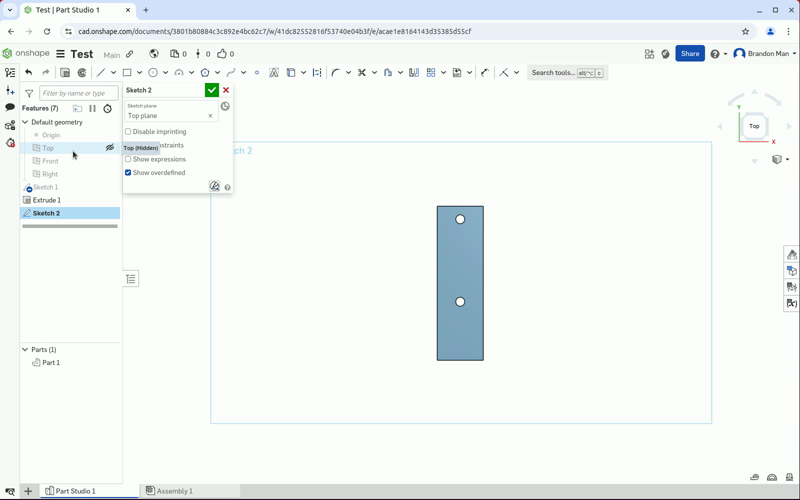
mouse_move(73, 352)
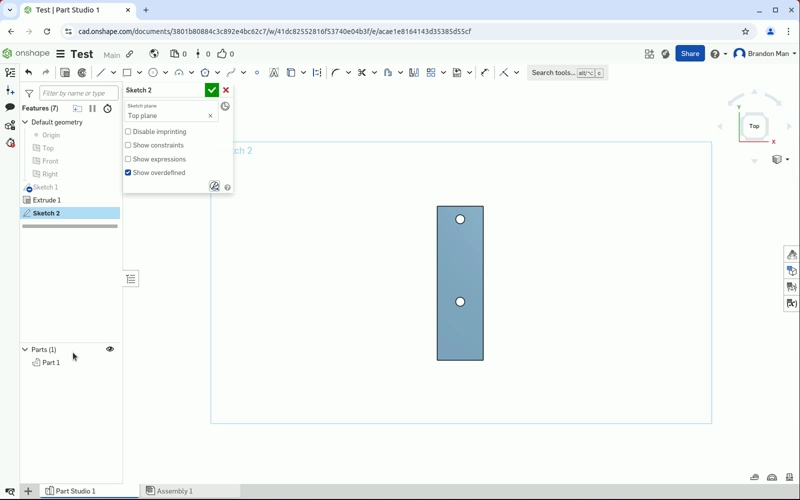
key(y)
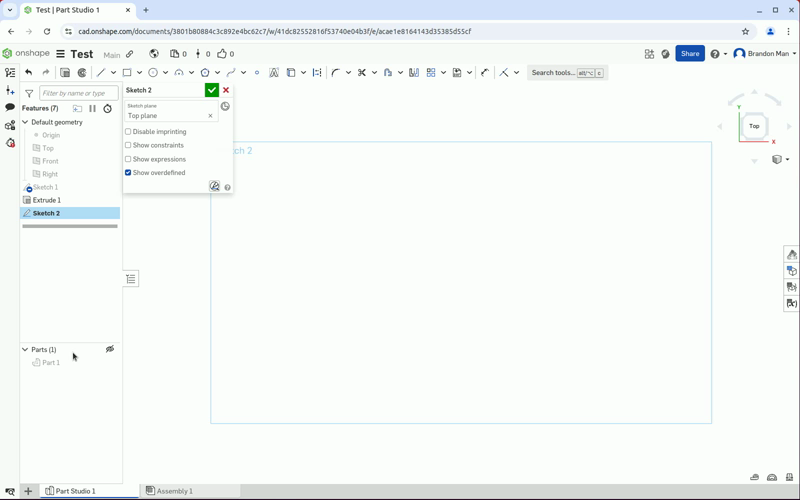
key(l)
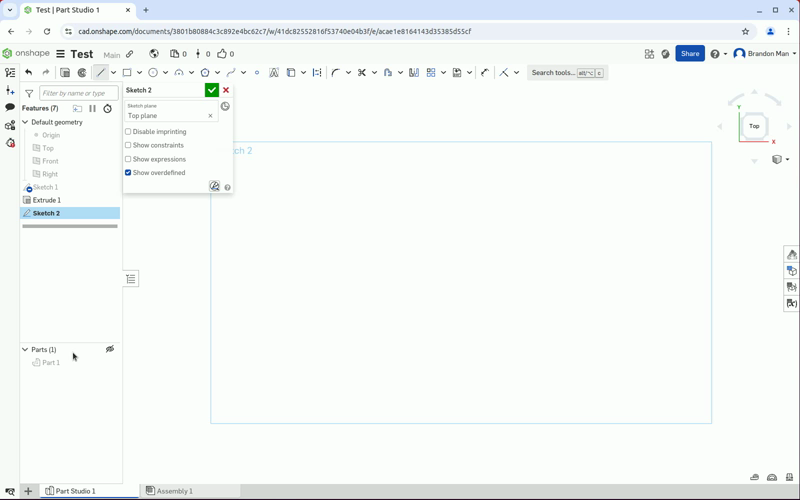
key_down(shift)
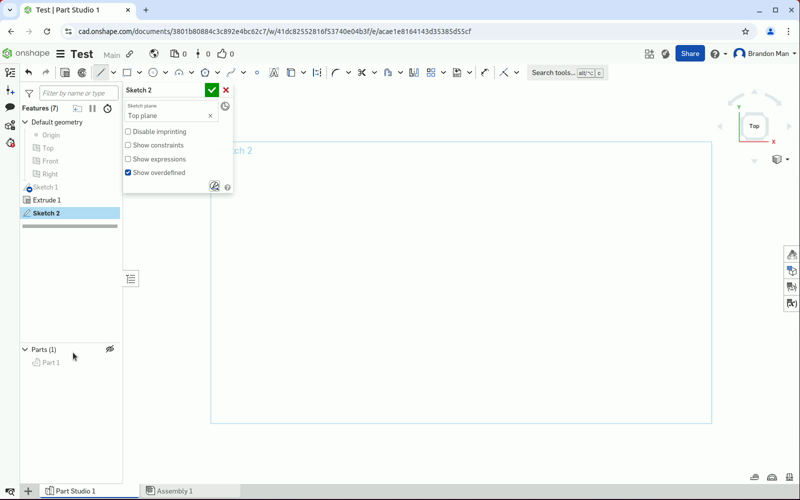
mouse_move(437, 365)
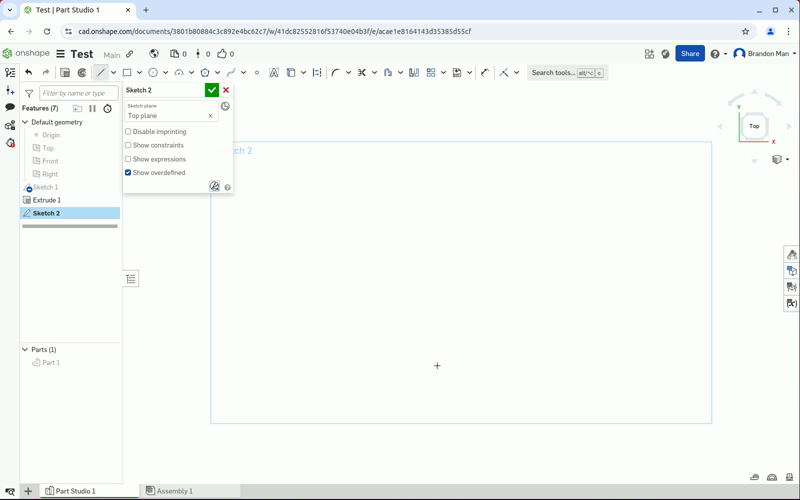
click(437, 365)
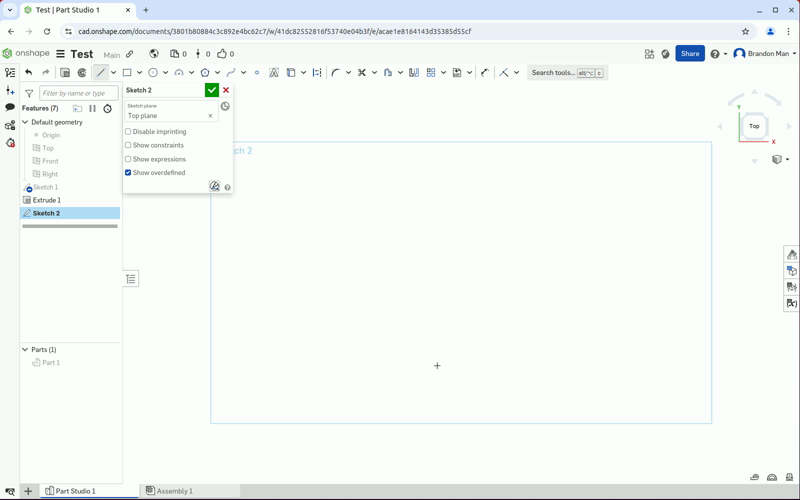
key_up(shift)
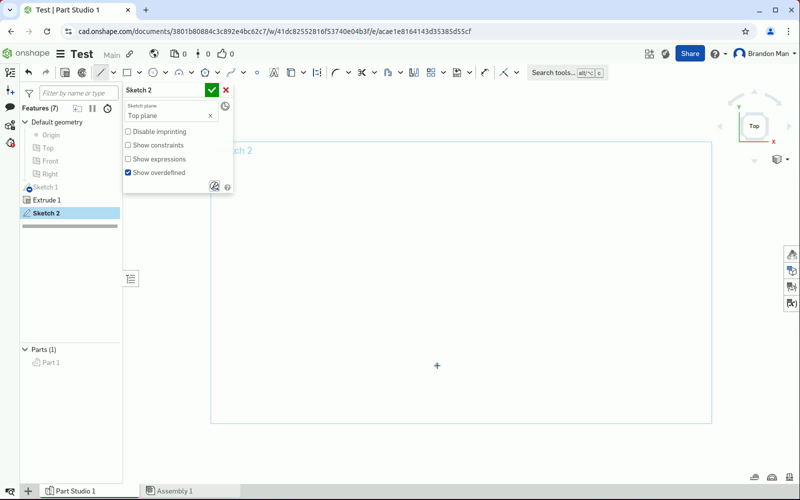
key_down(shift)
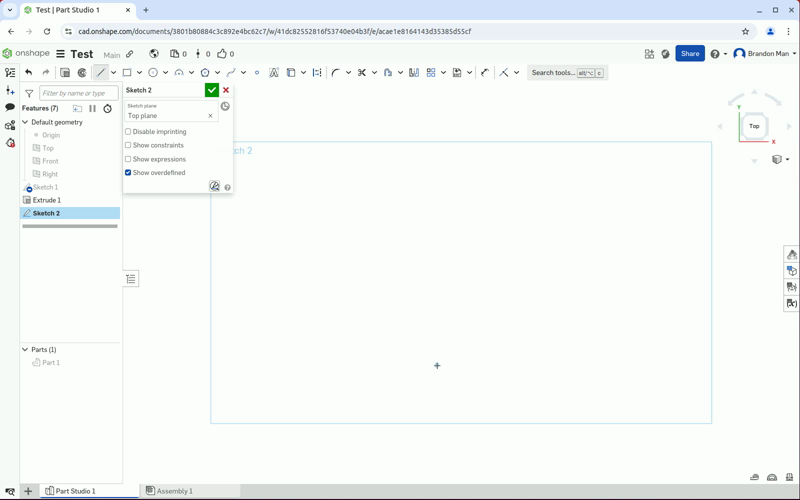
mouse_move(467, 365)
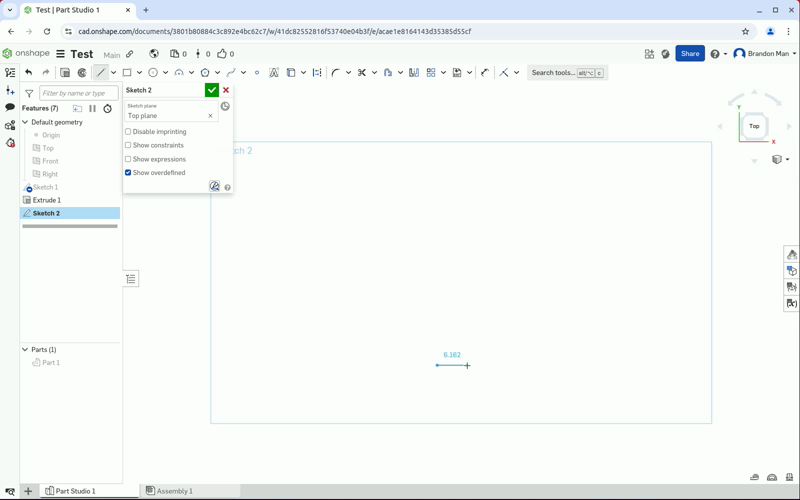
mouse_move(483, 365)
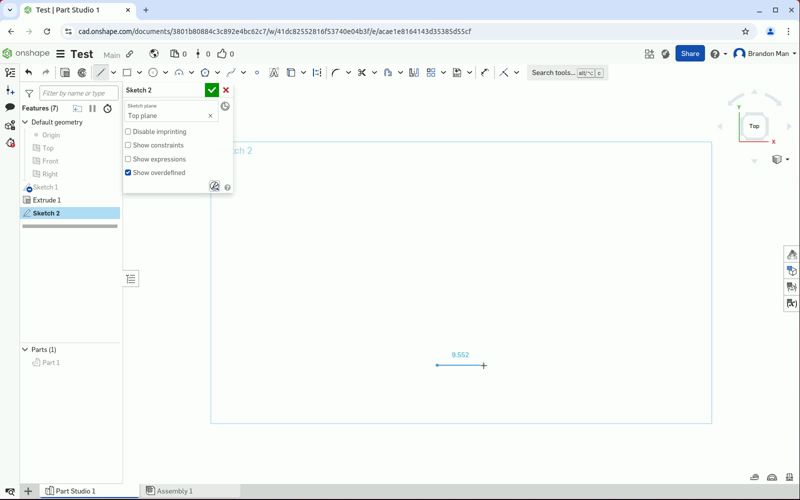
click(483, 365)
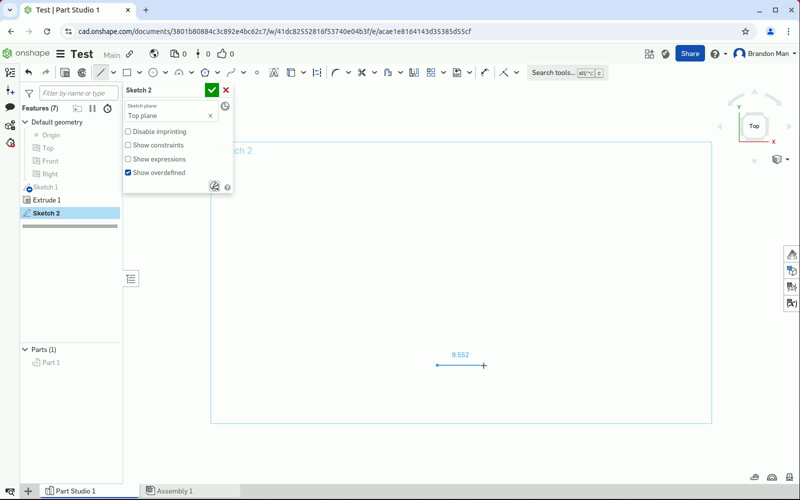
key_up(shift)
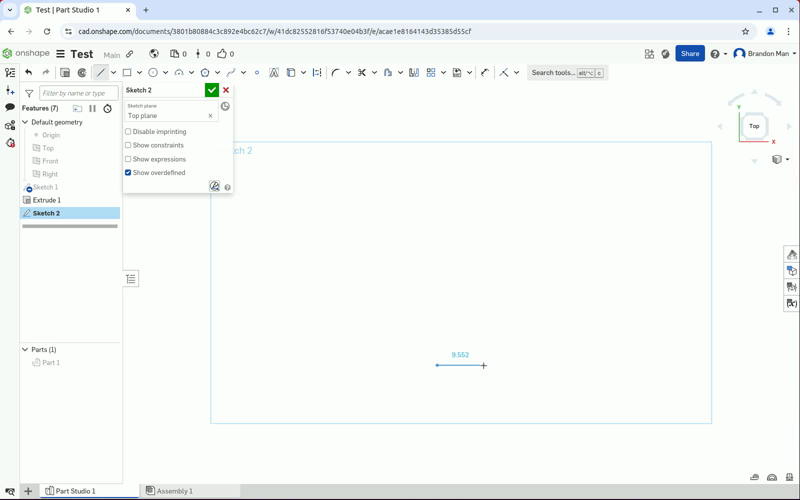
key_down(shift)
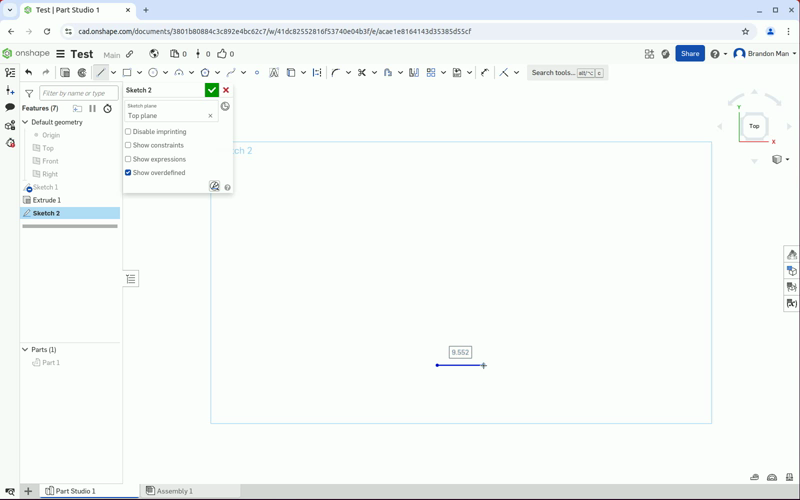
mouse_move(513, 365)
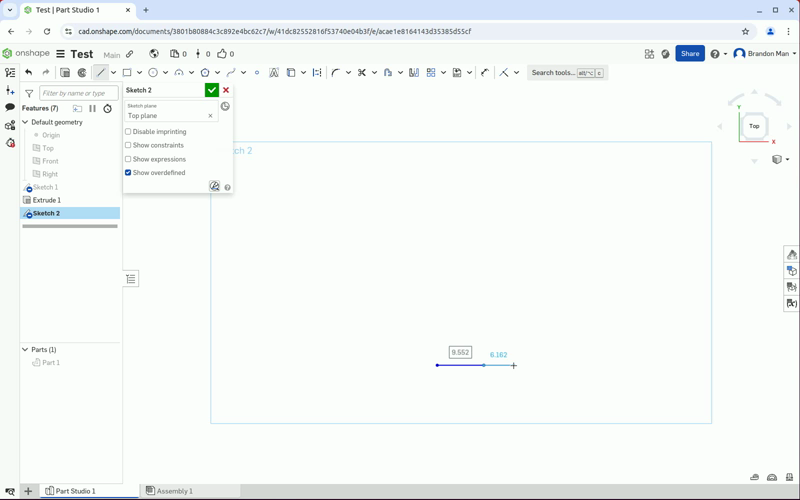
mouse_move(483, 360)
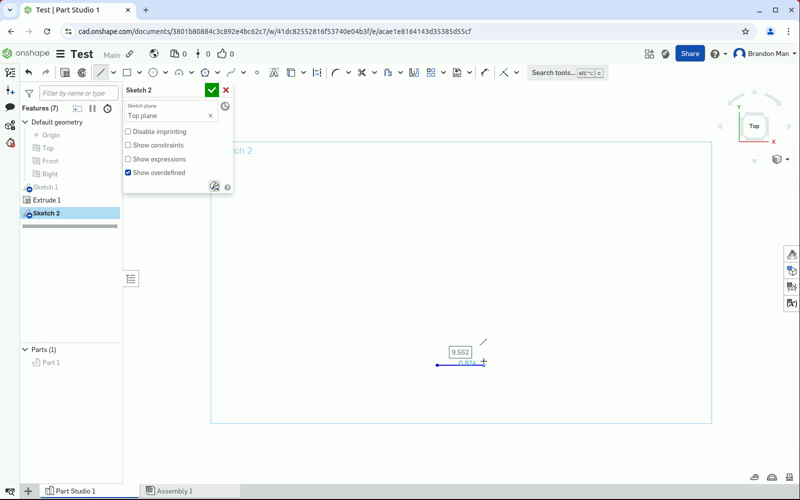
scroll(6)
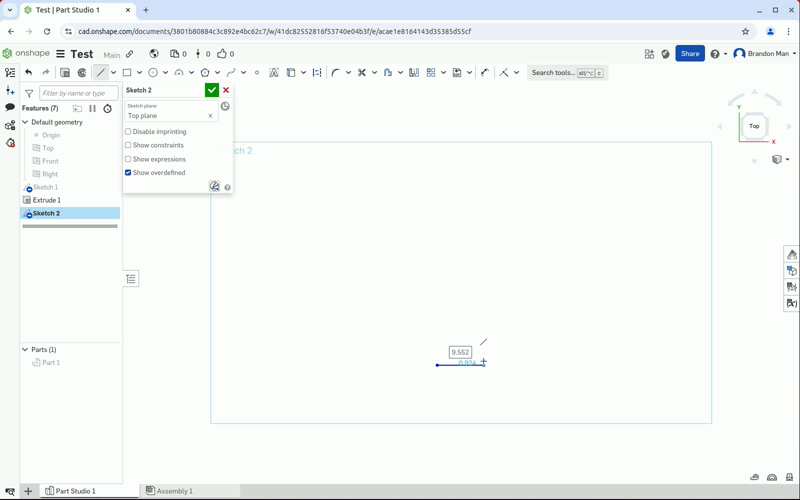
scroll(6)
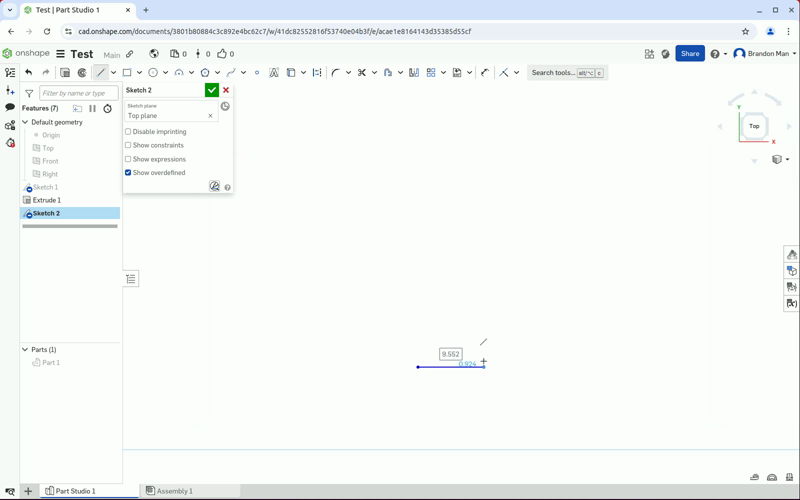
scroll(6)
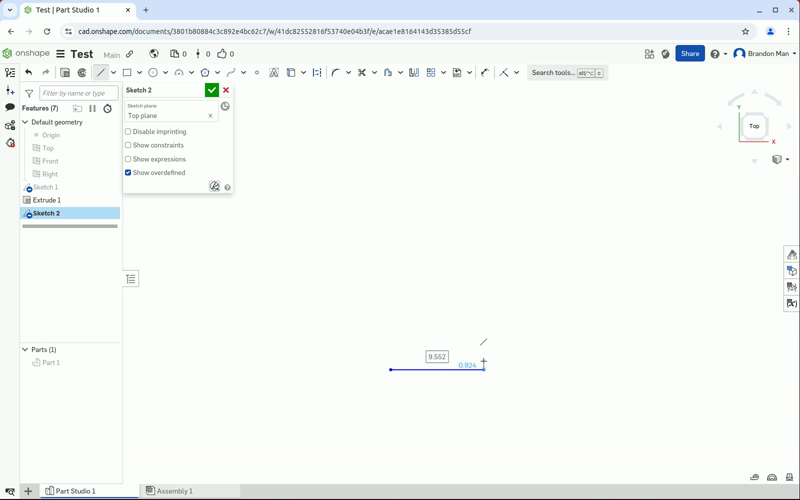
scroll(6)
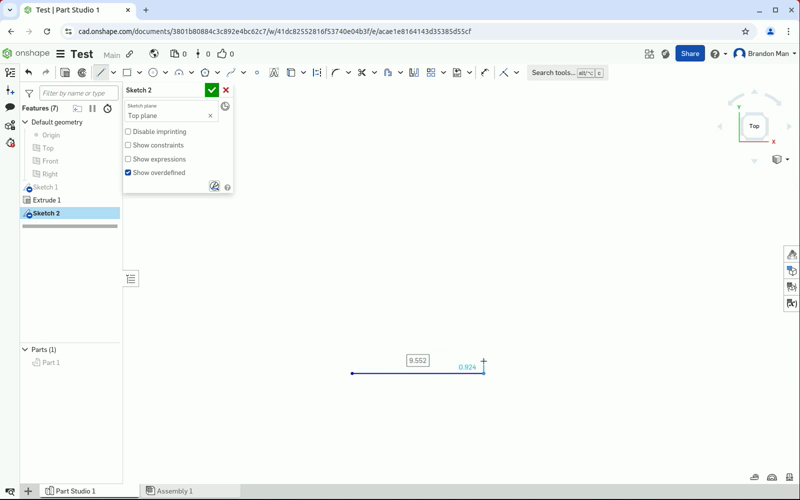
scroll(6)
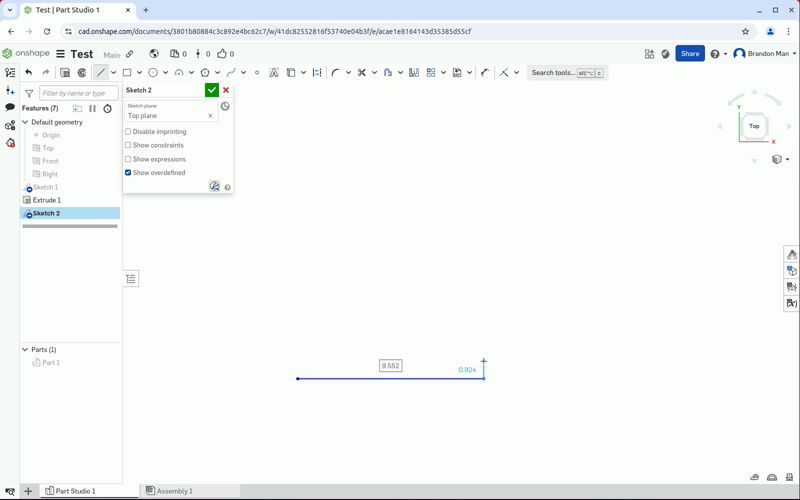
scroll(6)
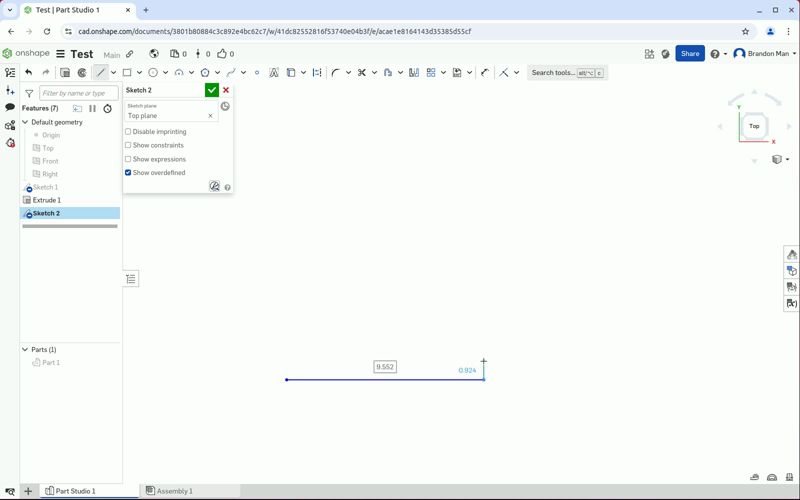
scroll(6)
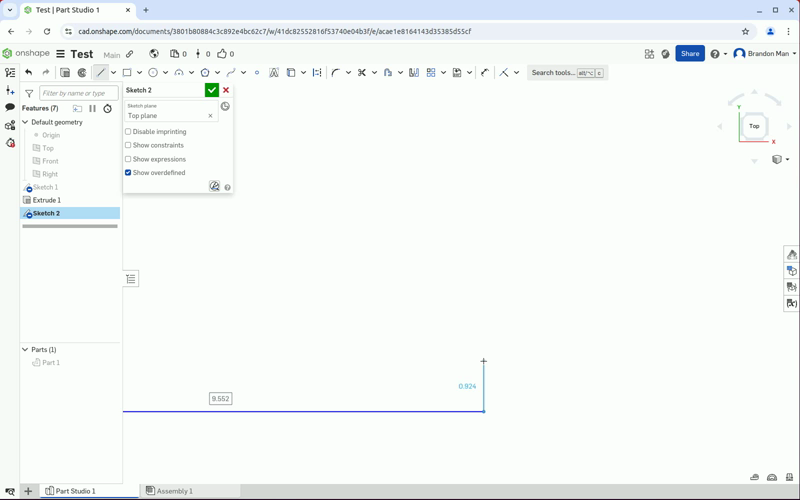
click(483, 360)
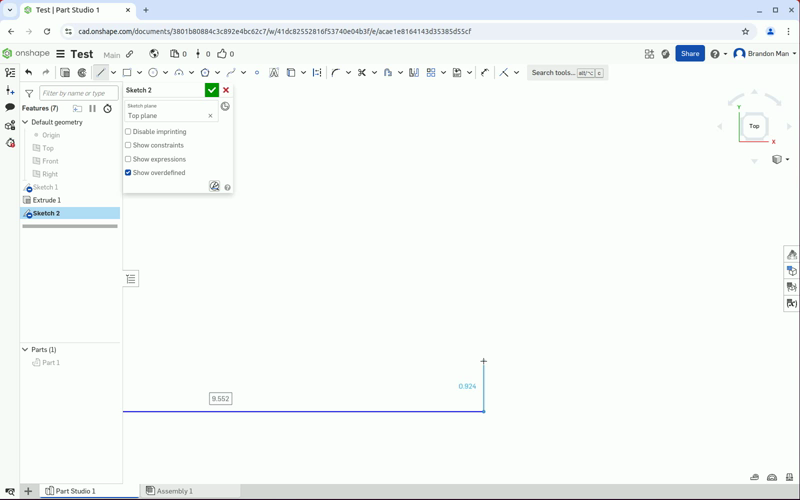
scroll(-6)
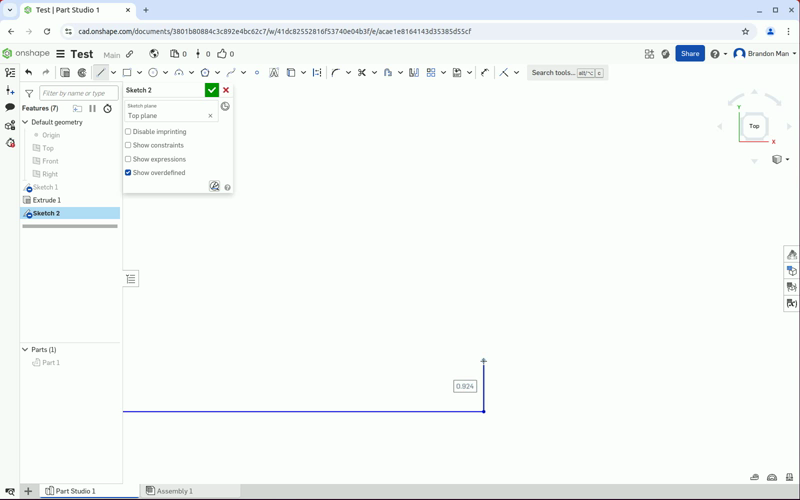
scroll(-6)
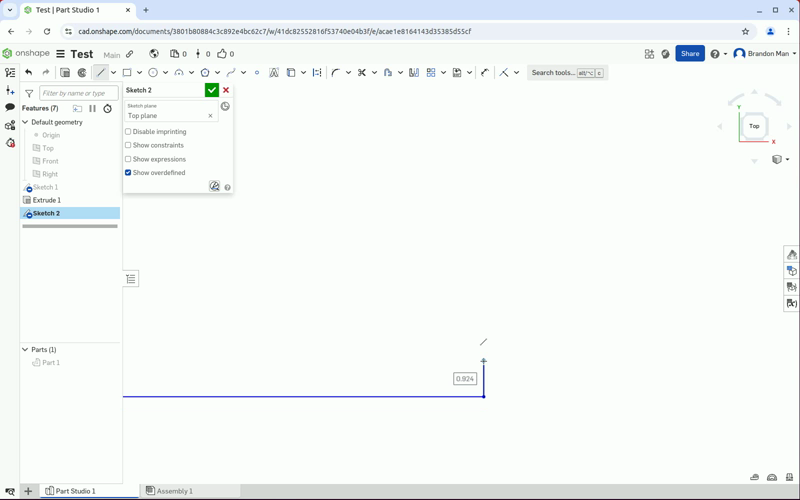
scroll(-6)
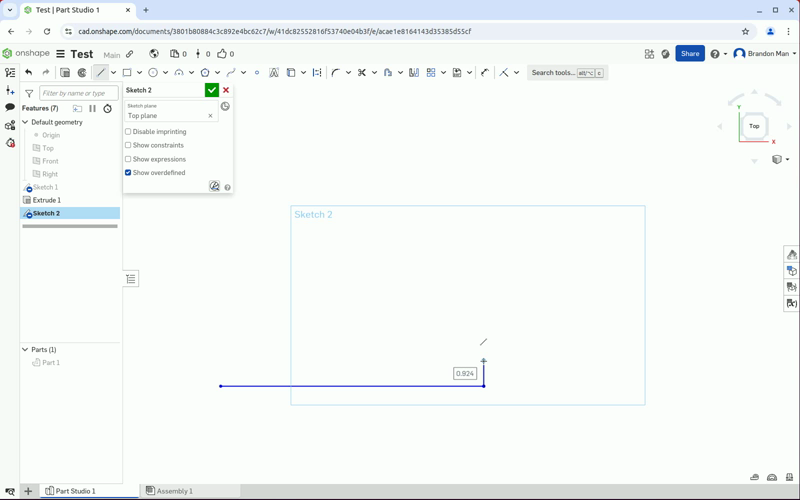
scroll(-6)
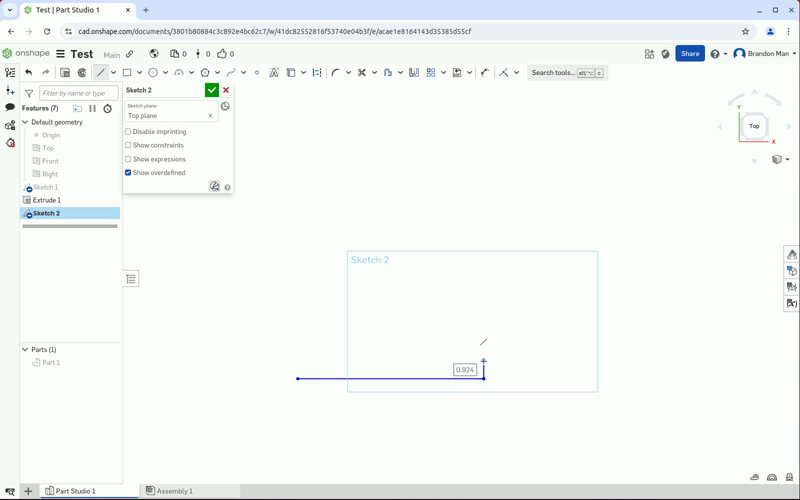
scroll(-6)
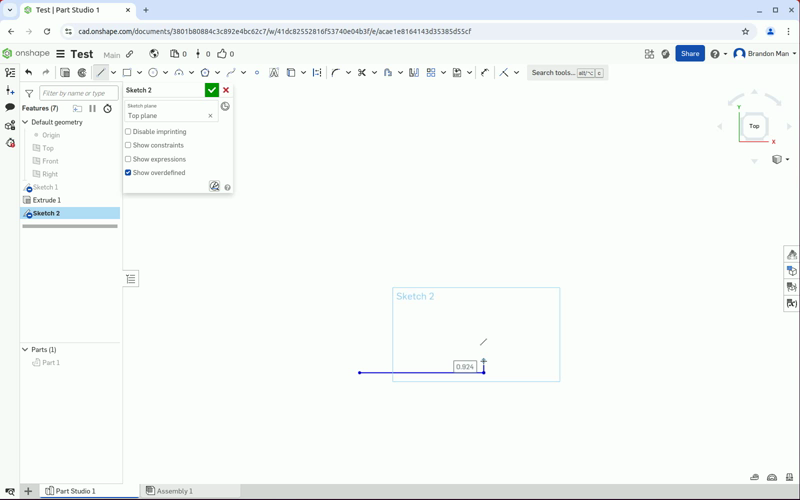
scroll(-6)
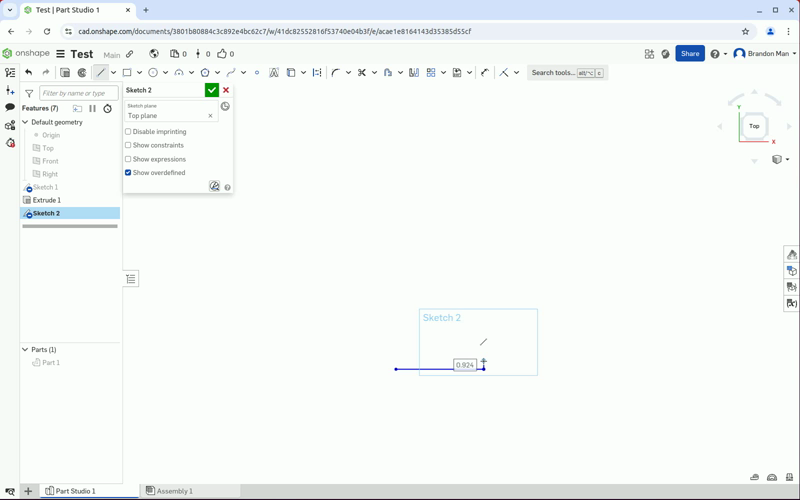
scroll(-6)
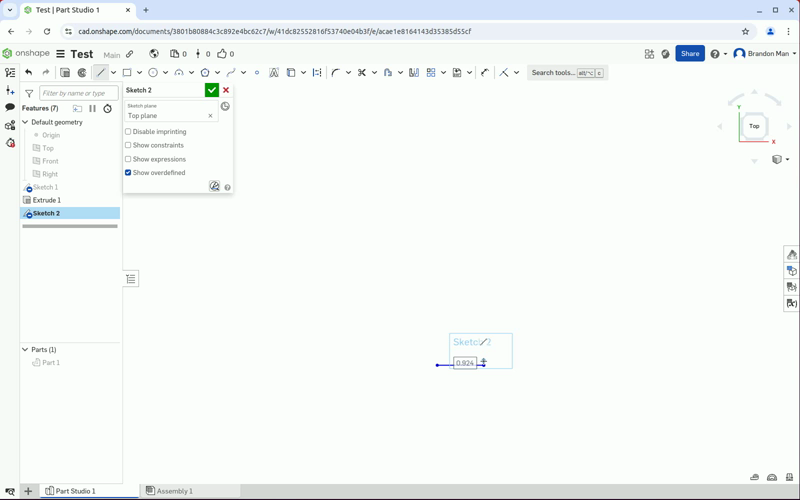
key_up(shift)
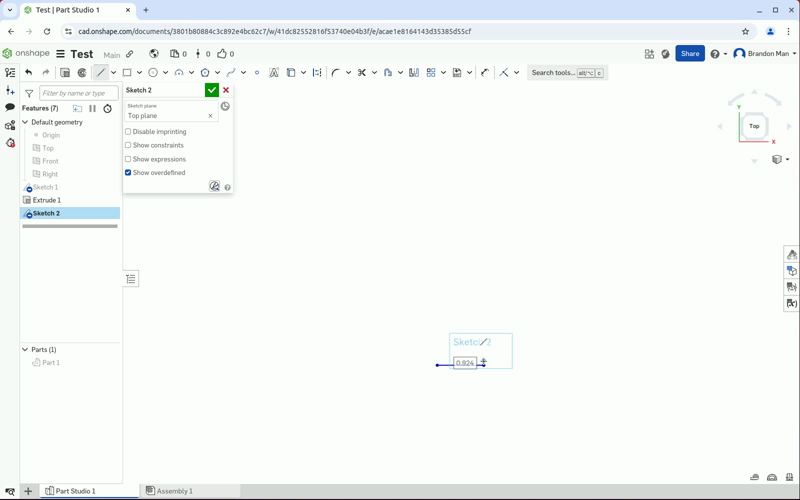
key_down(shift)
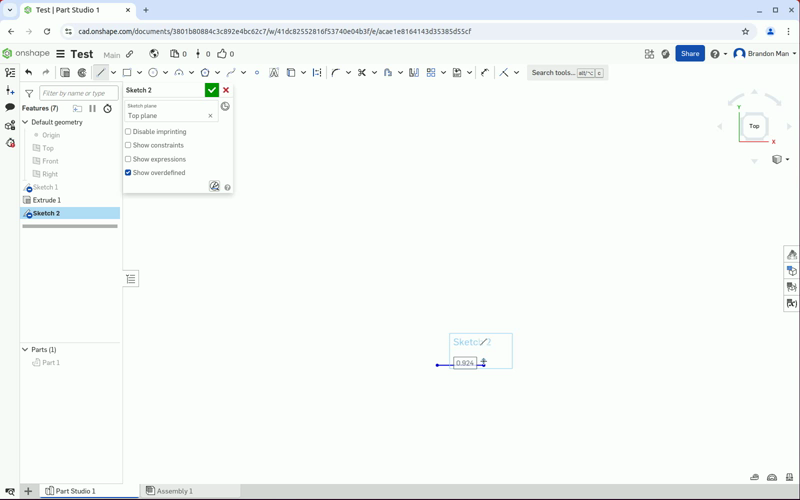
mouse_move(513, 360)
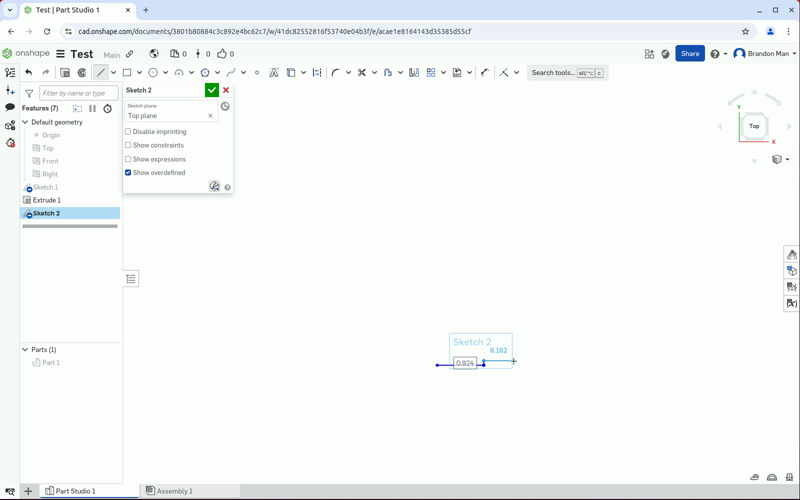
mouse_move(437, 360)
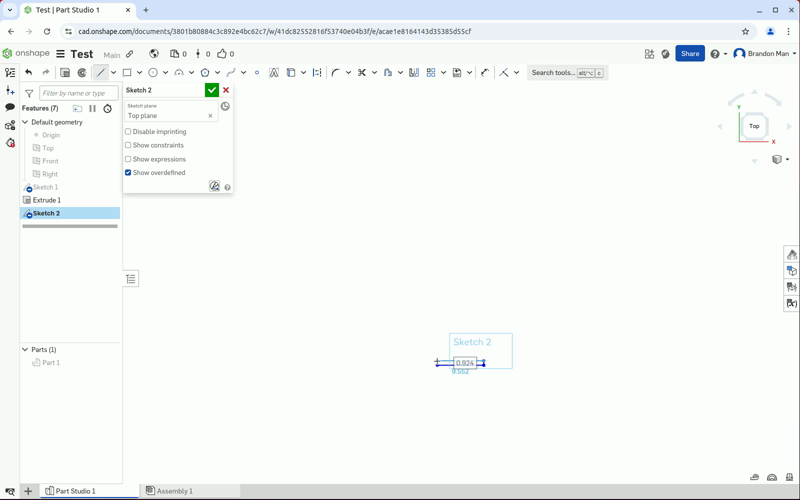
scroll(6)
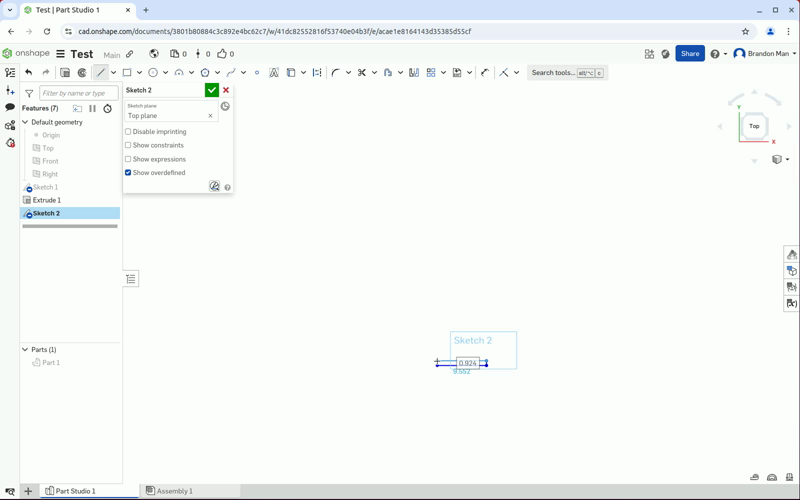
scroll(6)
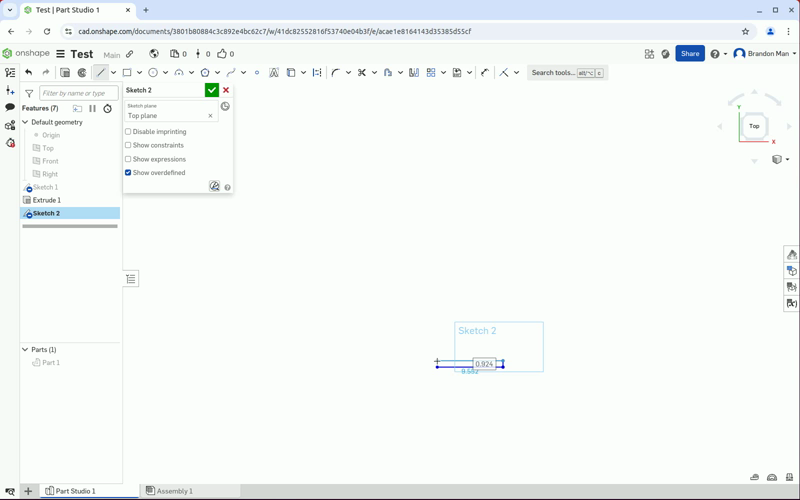
scroll(6)
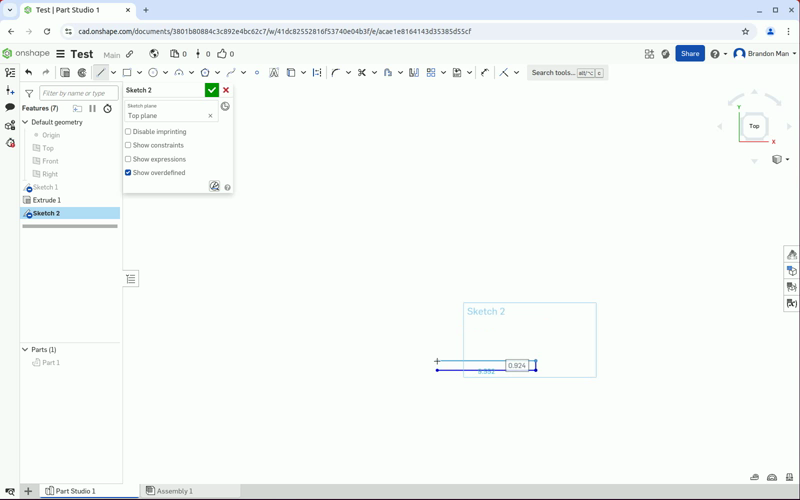
scroll(6)
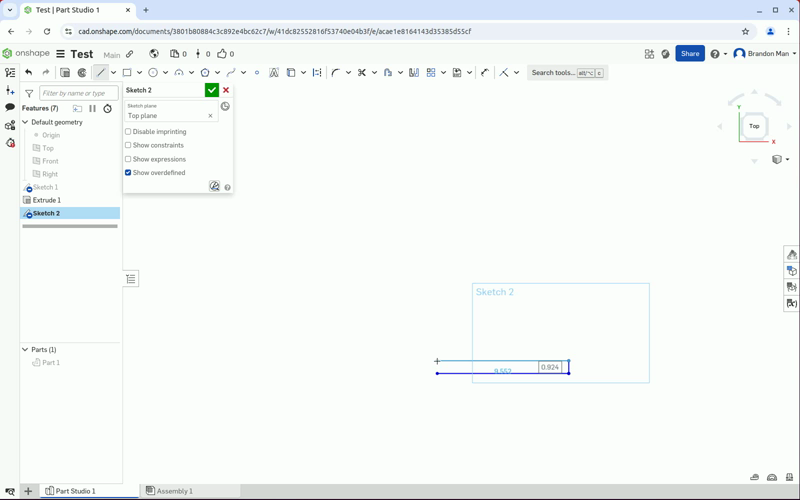
scroll(6)
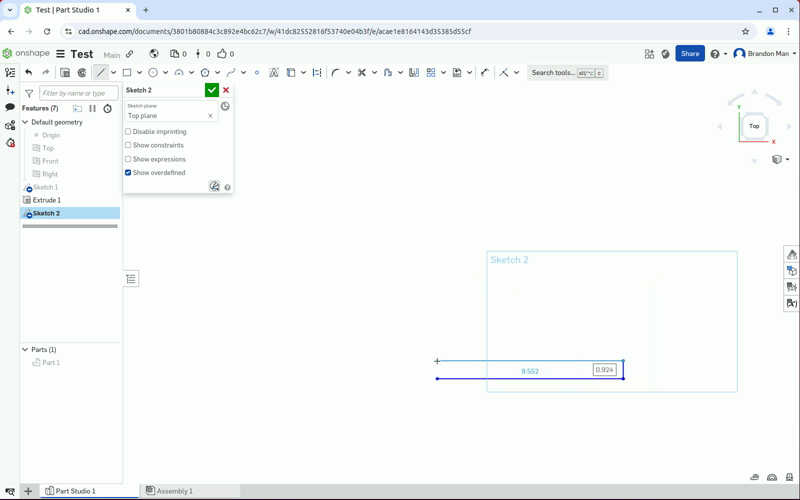
scroll(6)
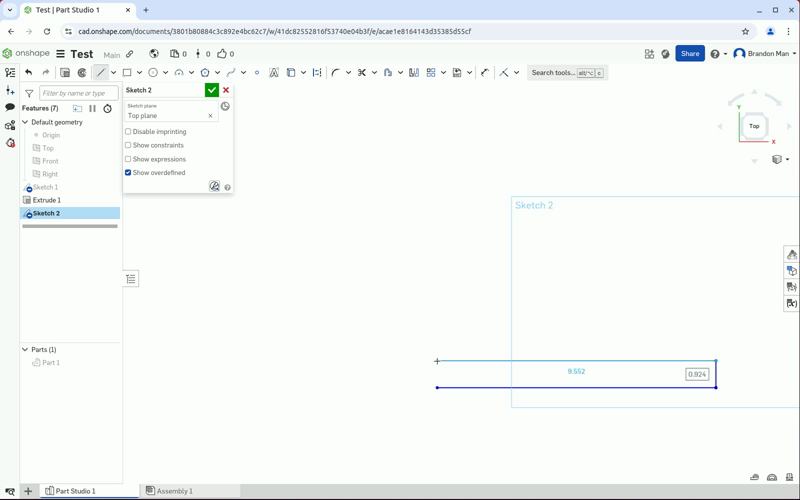
scroll(6)
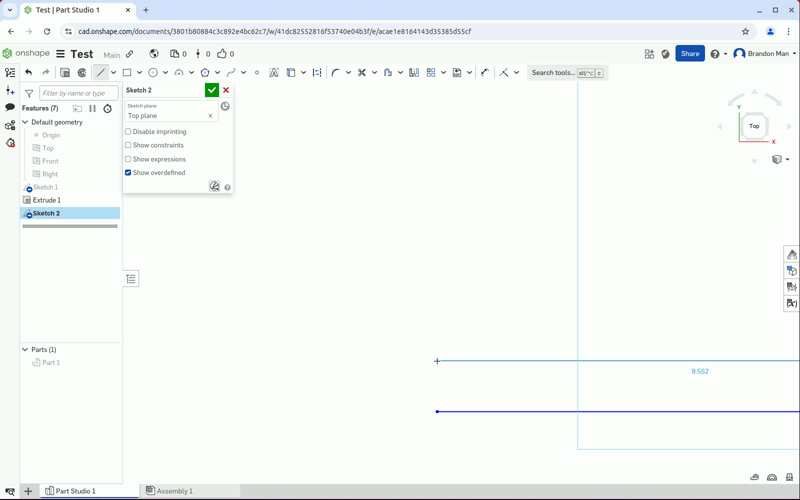
click(437, 360)
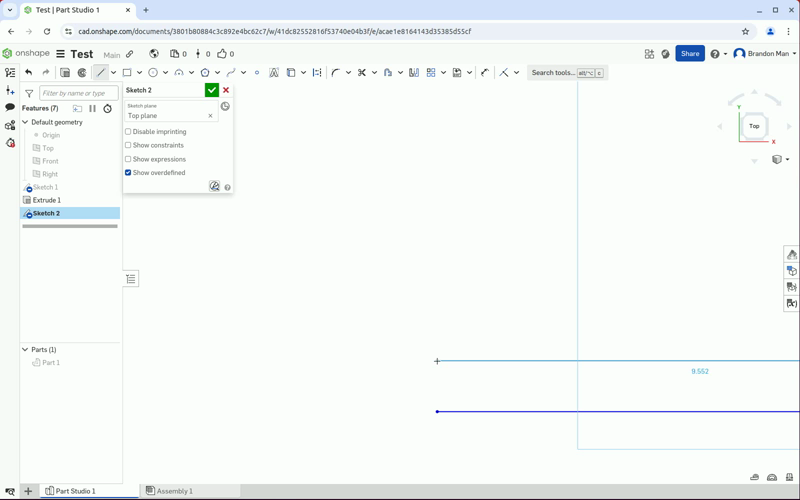
scroll(-6)
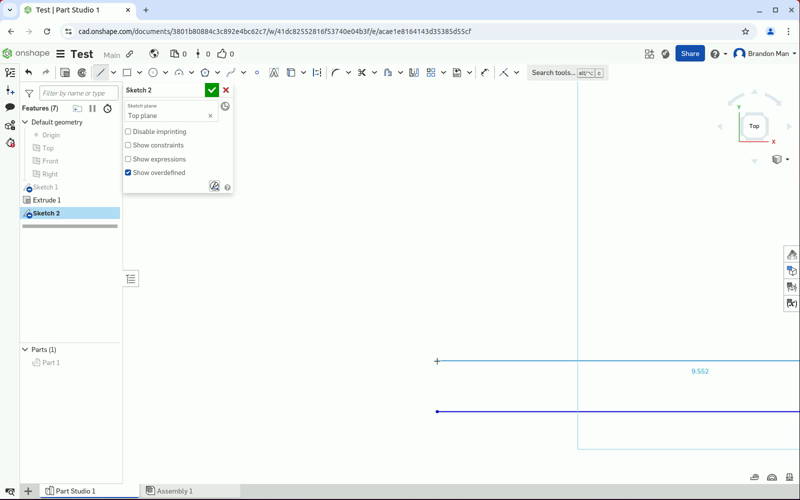
scroll(-6)
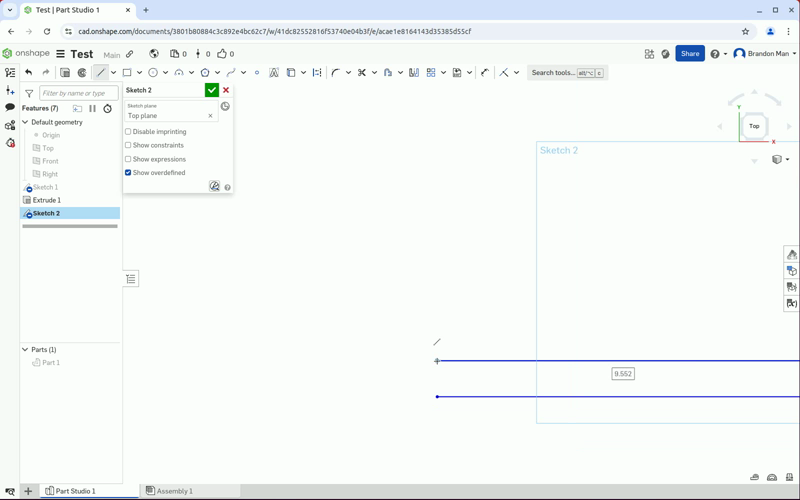
scroll(-6)
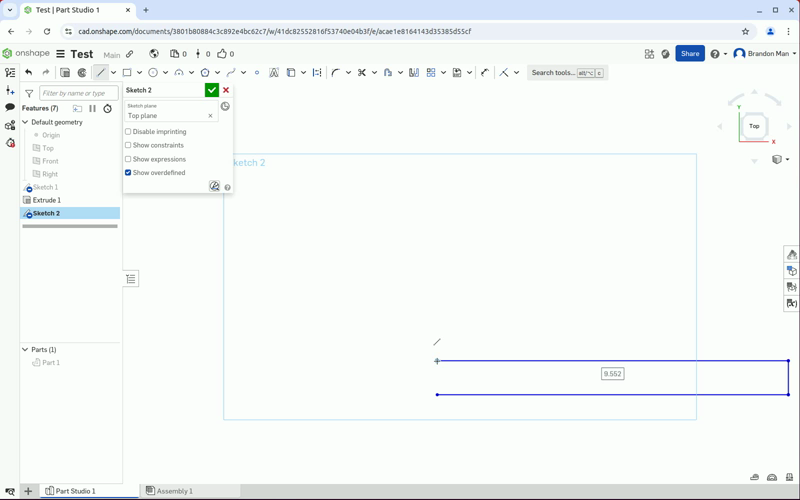
scroll(-6)
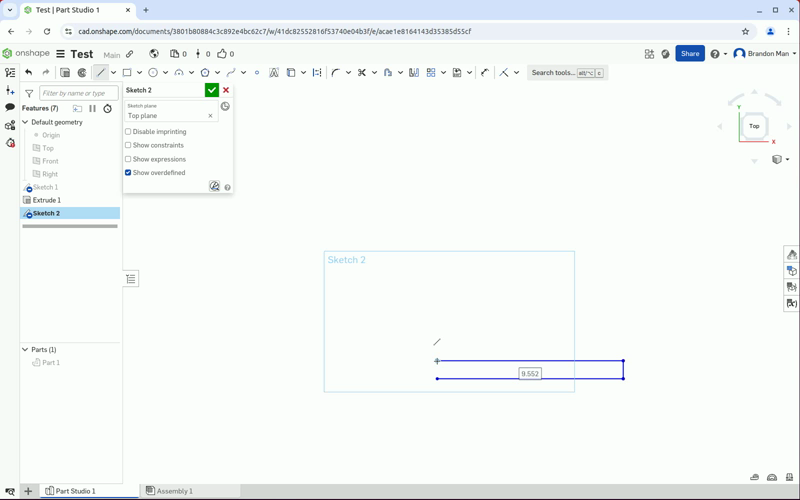
scroll(-6)
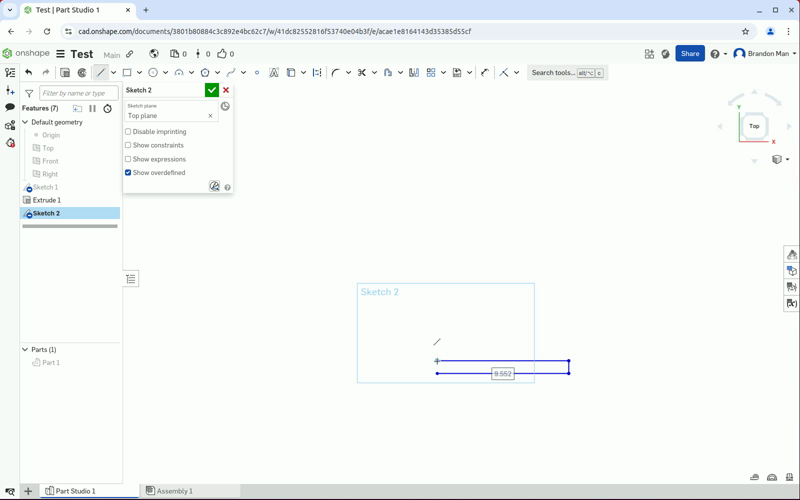
scroll(-6)
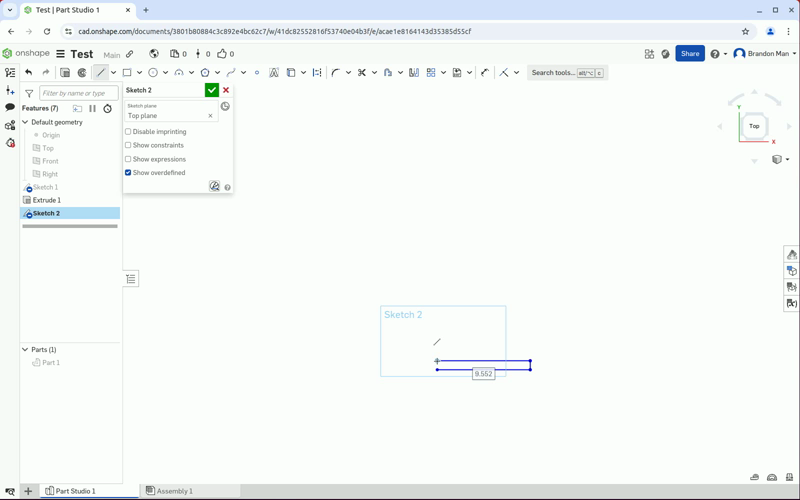
scroll(-6)
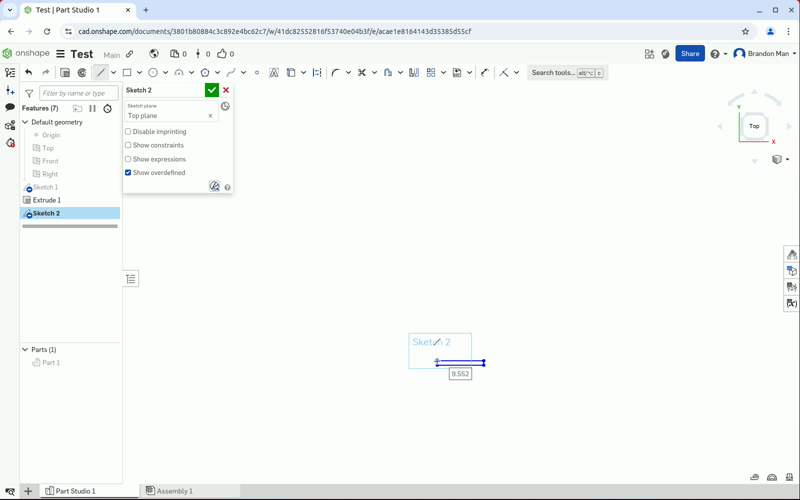
key_up(shift)
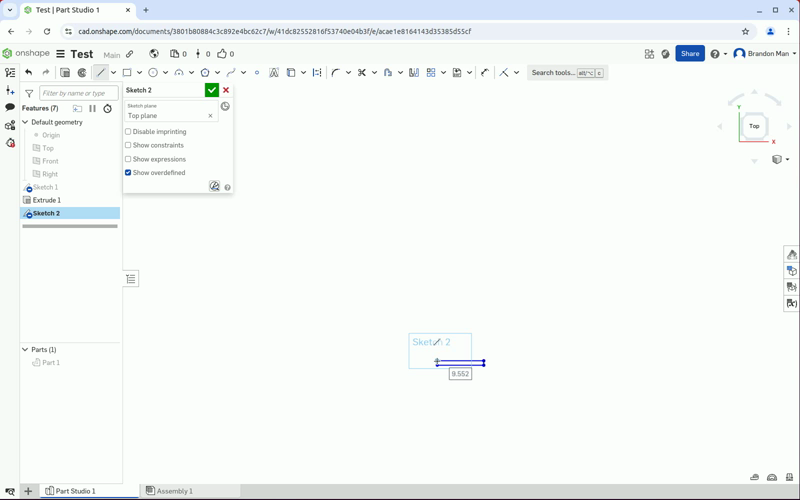
mouse_move(467, 360)
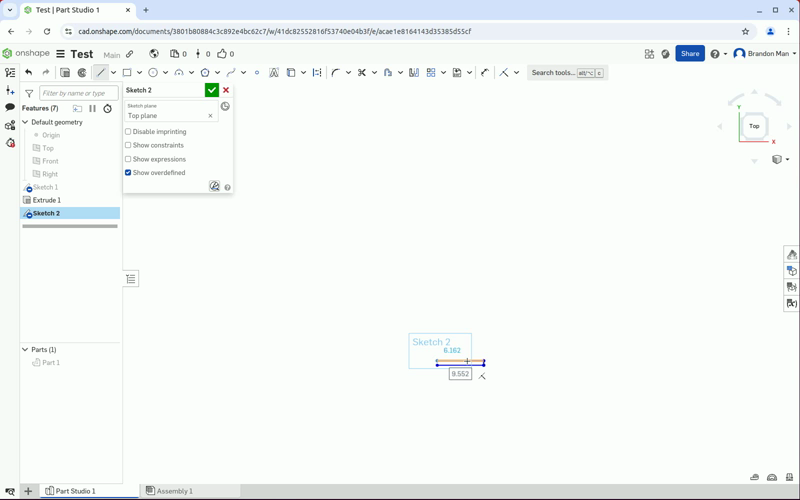
key_down(shift)
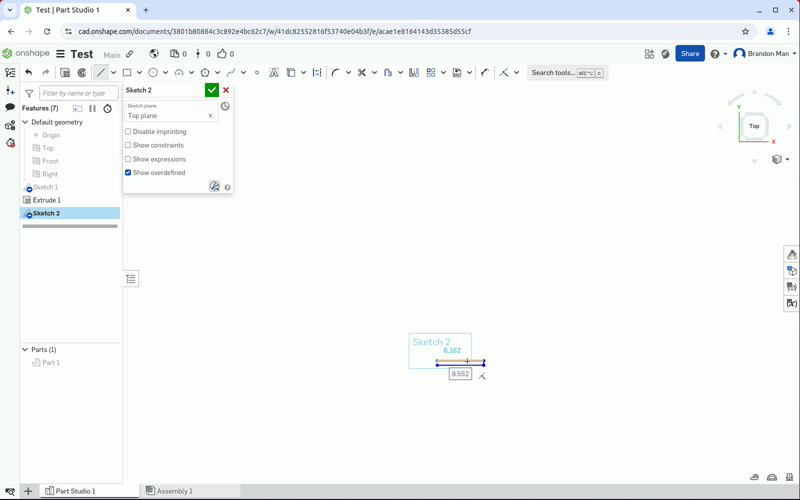
mouse_move(437, 365)
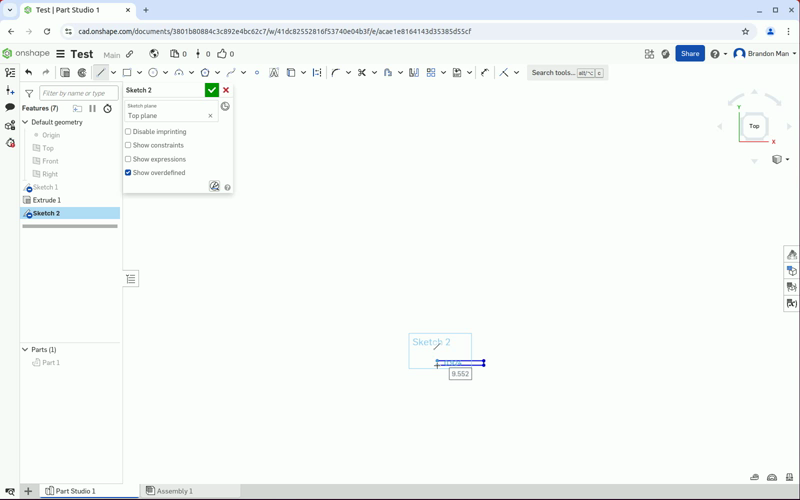
scroll(6)
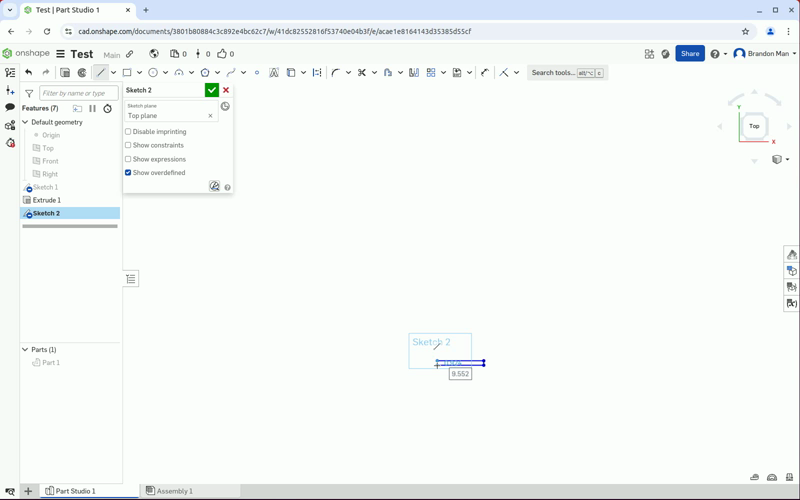
scroll(6)
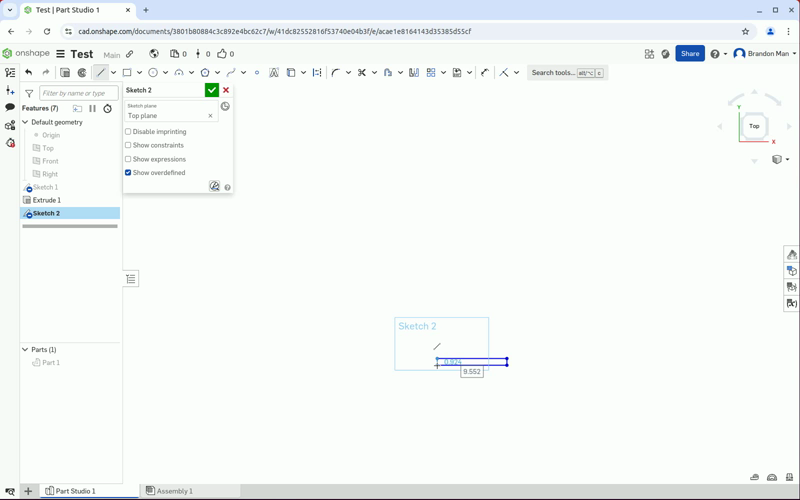
scroll(6)
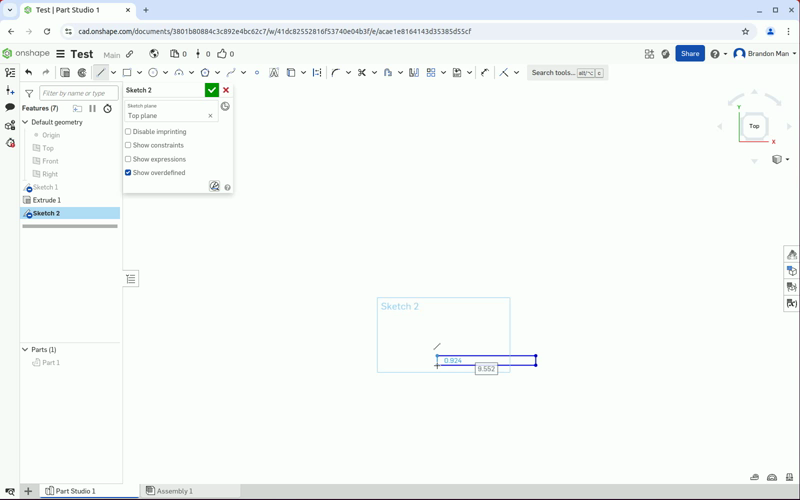
scroll(6)
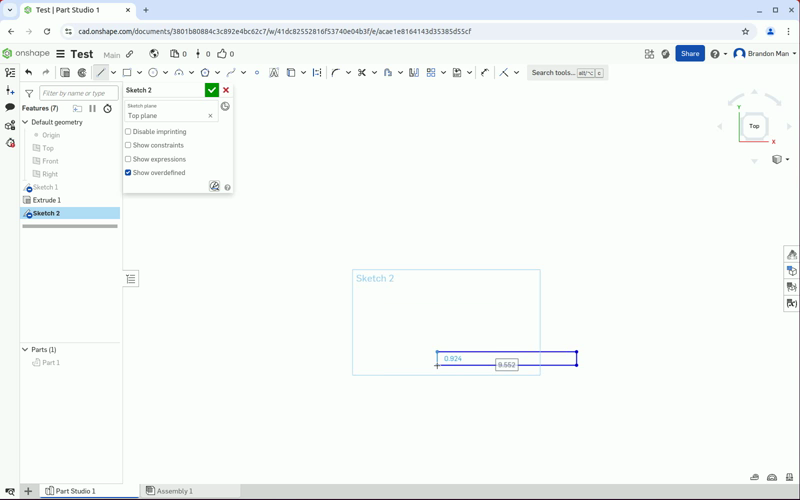
scroll(6)
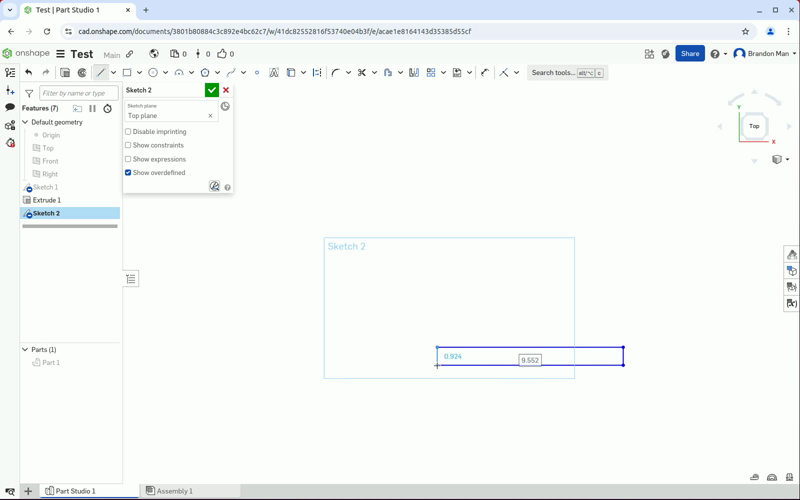
scroll(6)
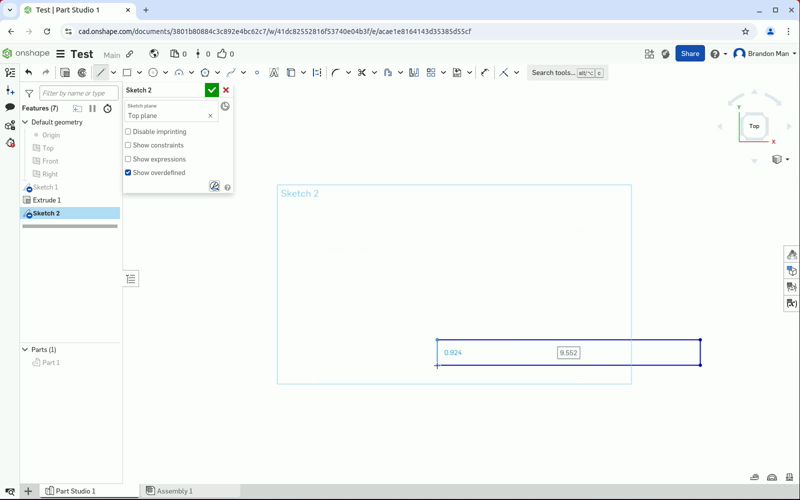
scroll(6)
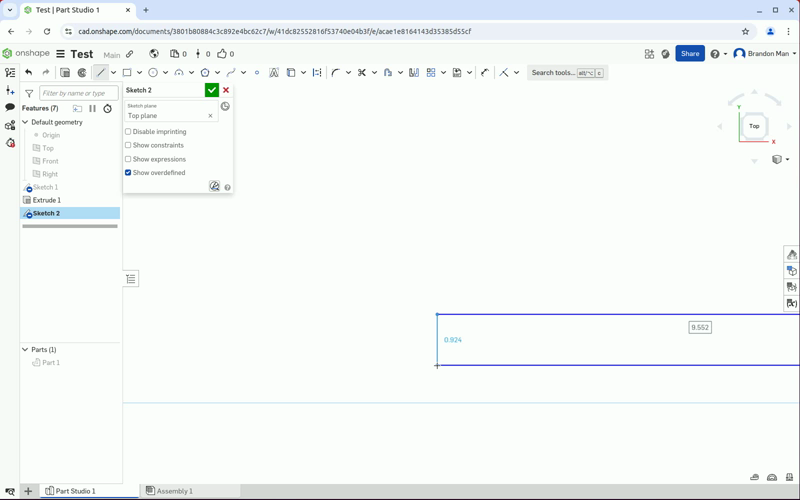
key_up(shift)
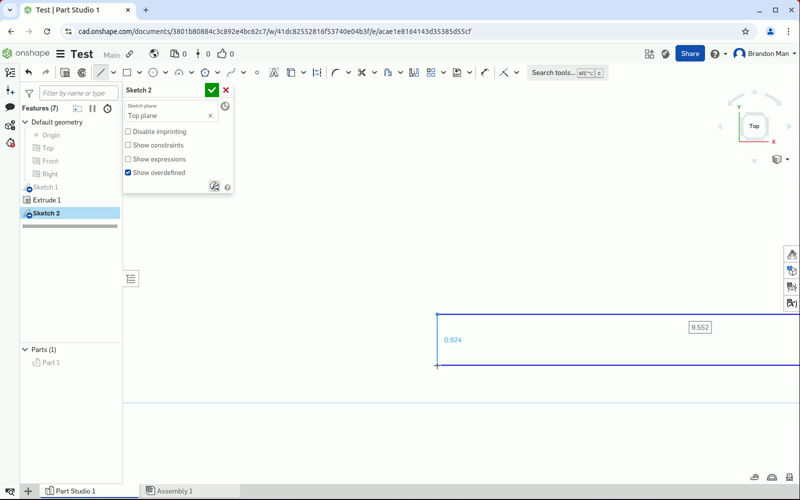
click(437, 365)
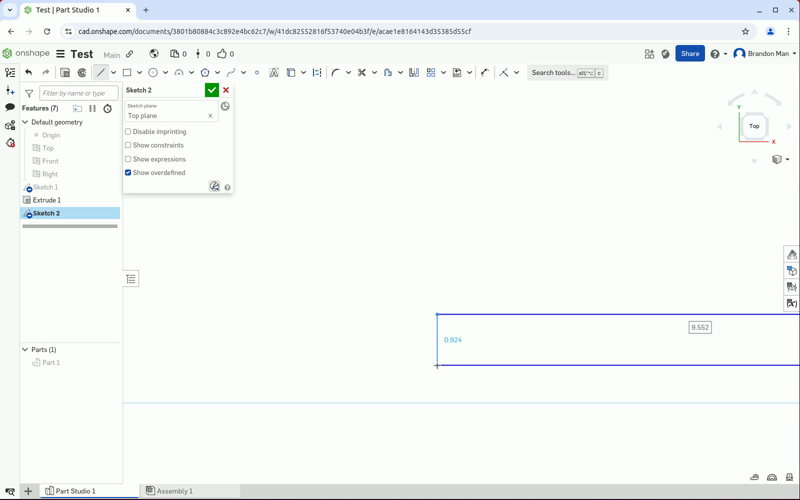
scroll(-6)
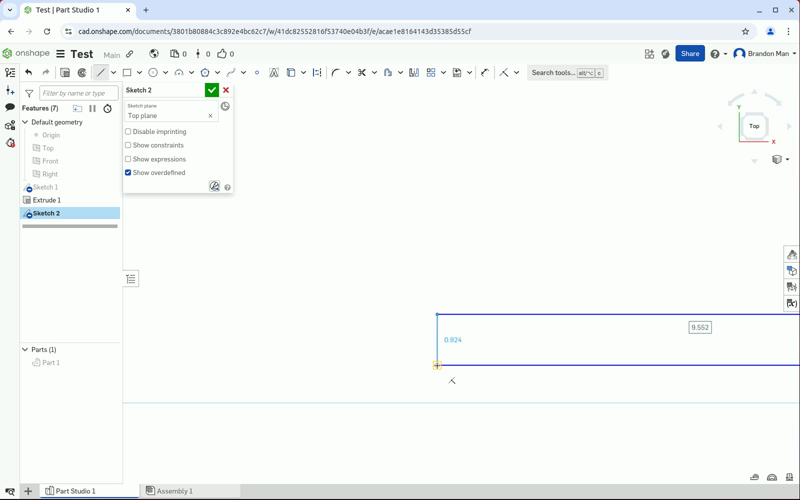
scroll(-6)
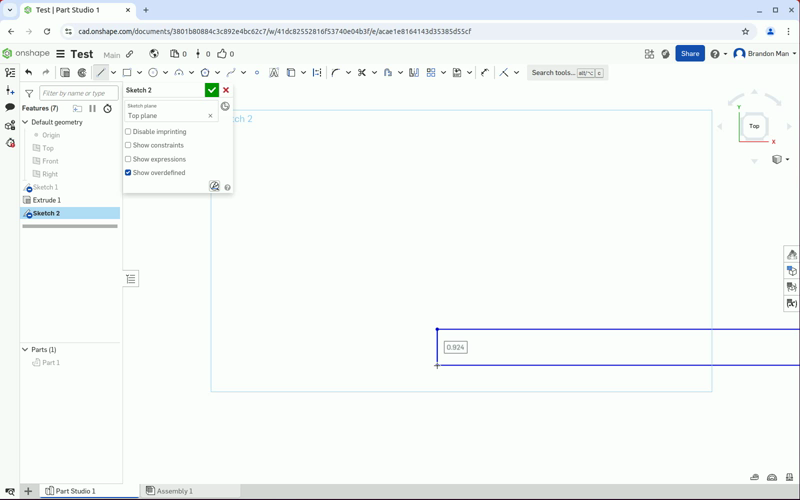
scroll(-6)
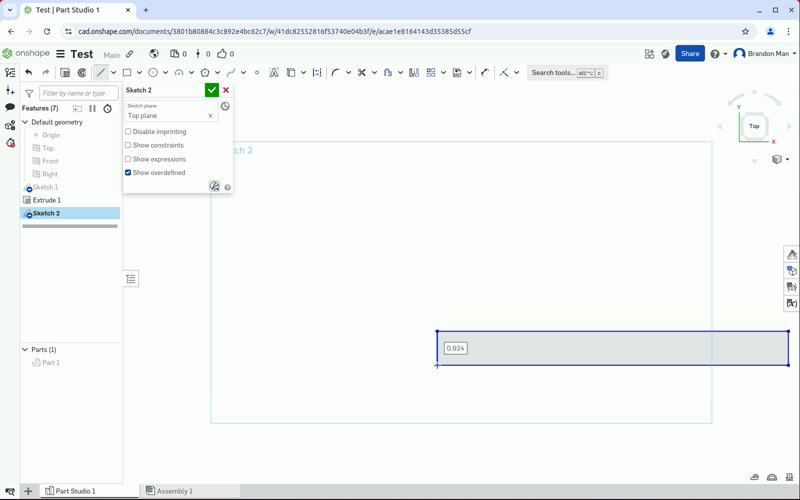
scroll(-6)
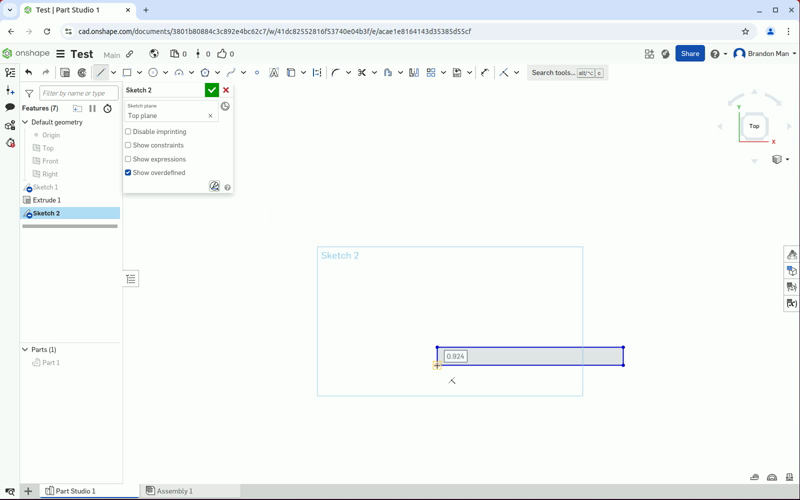
scroll(-6)
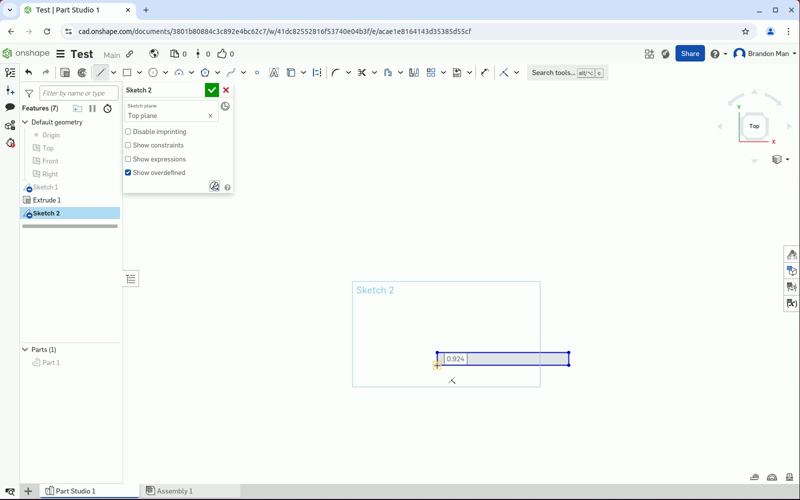
scroll(-6)
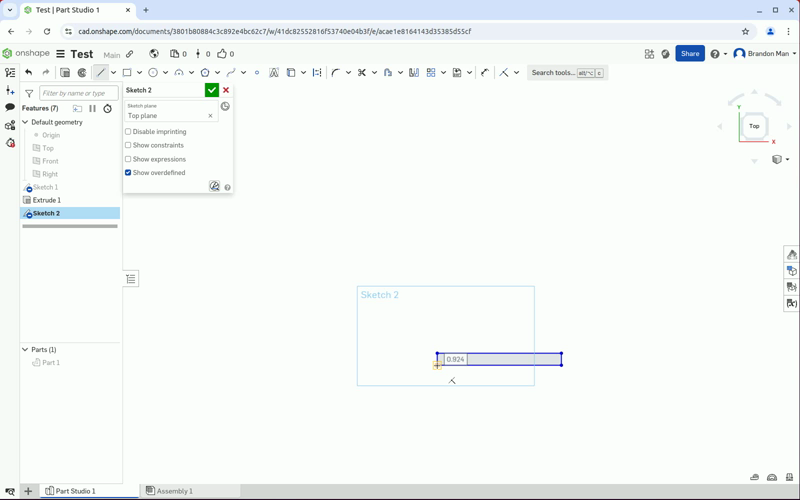
scroll(-6)
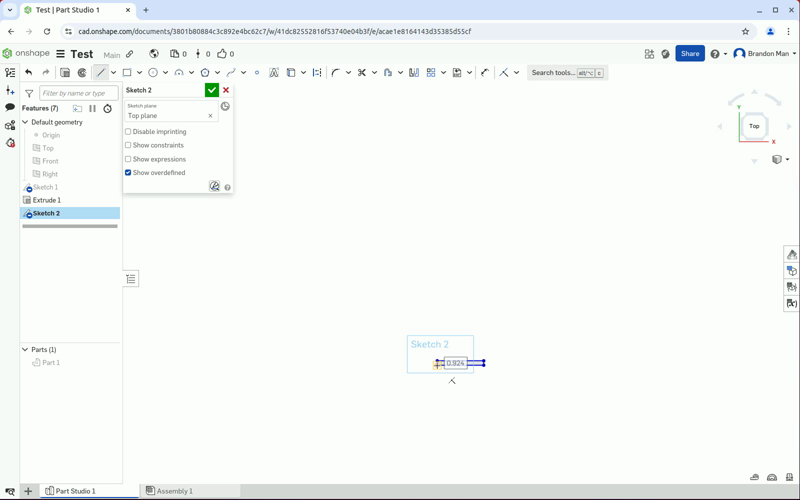
key(esc)
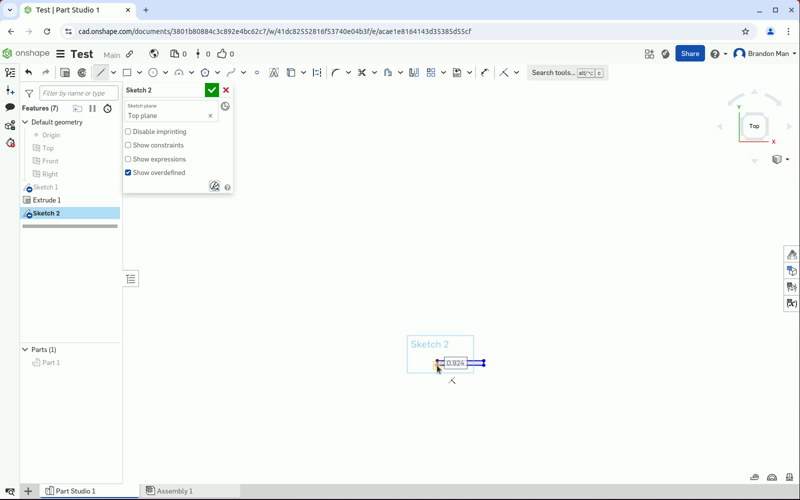
mouse_move(438, 364)
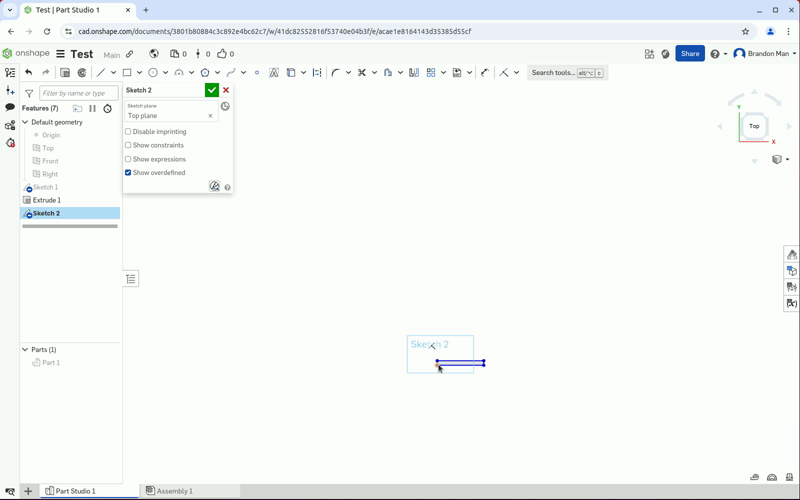
scroll(6)
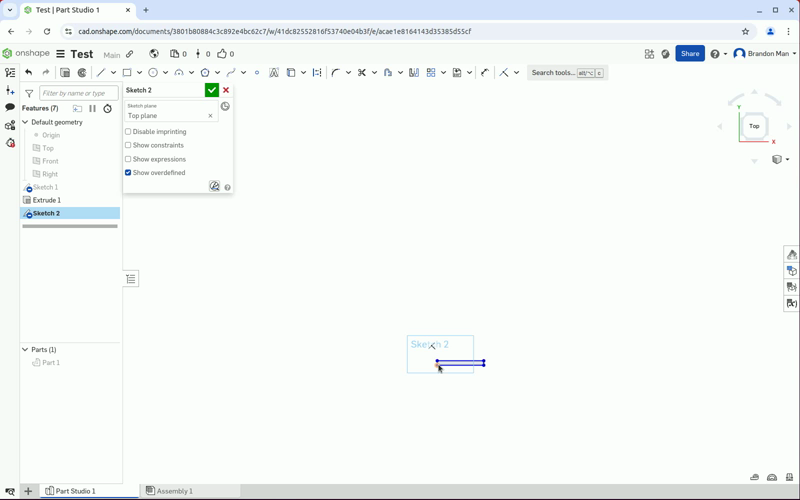
scroll(6)
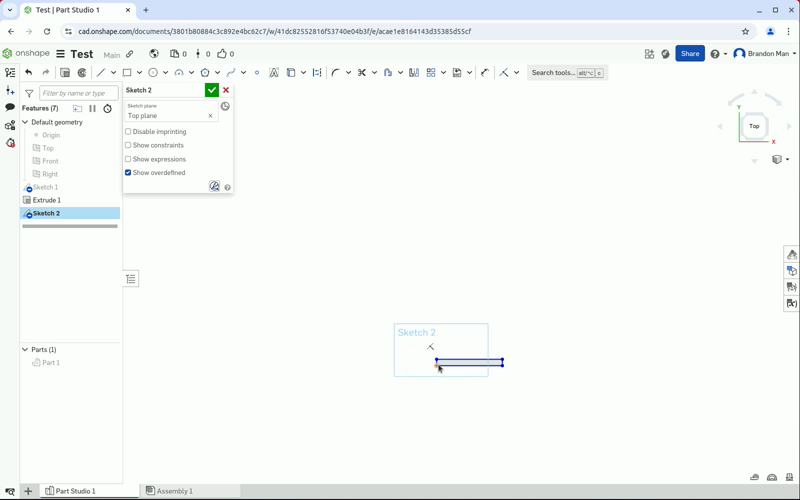
scroll(6)
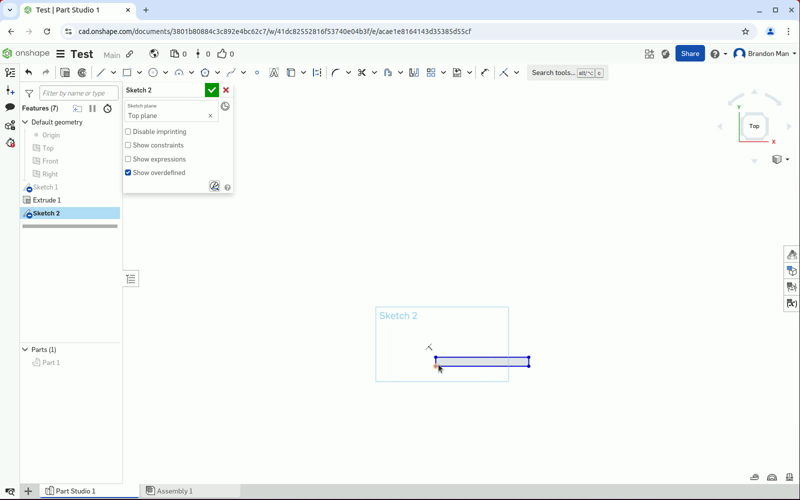
scroll(6)
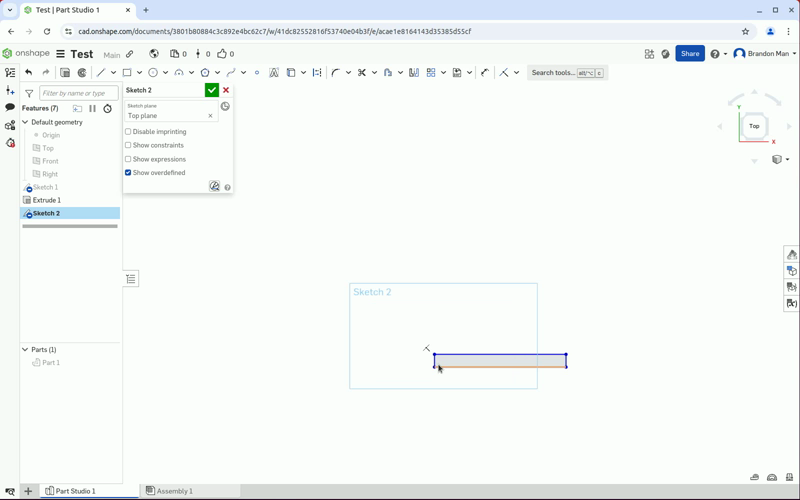
scroll(6)
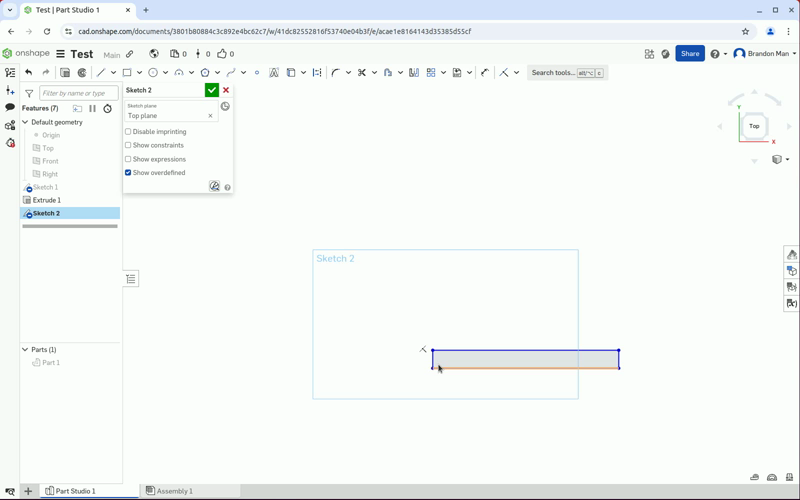
scroll(6)
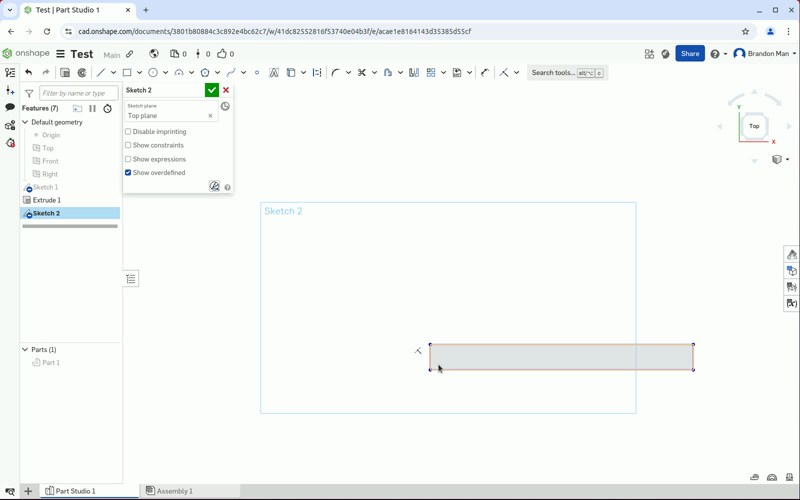
scroll(6)
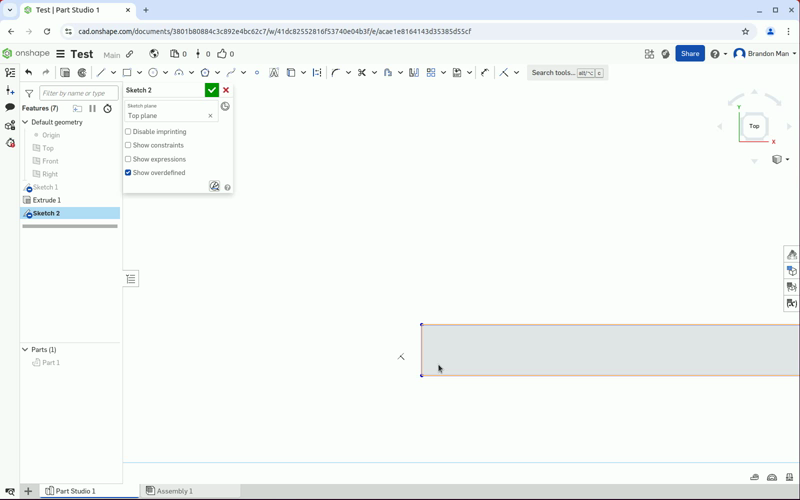
click(438, 364)
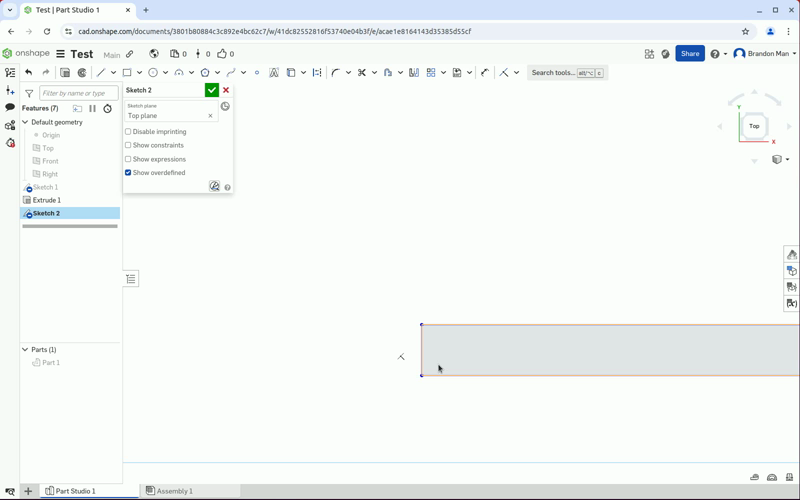
scroll(-6)
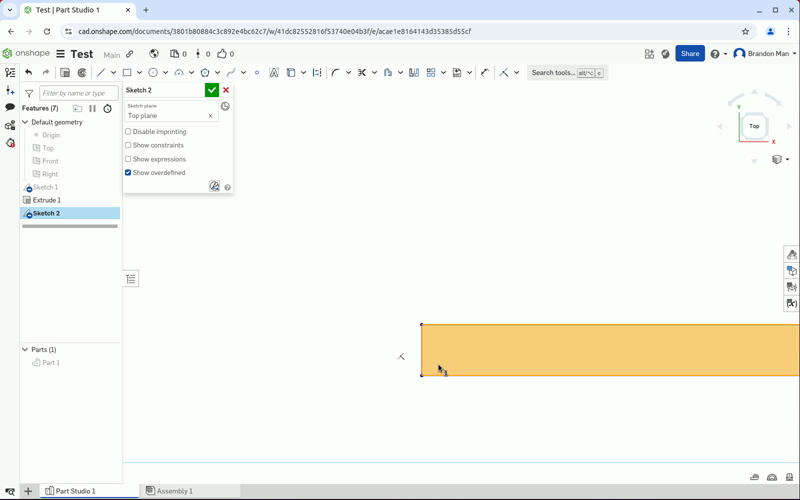
scroll(-6)
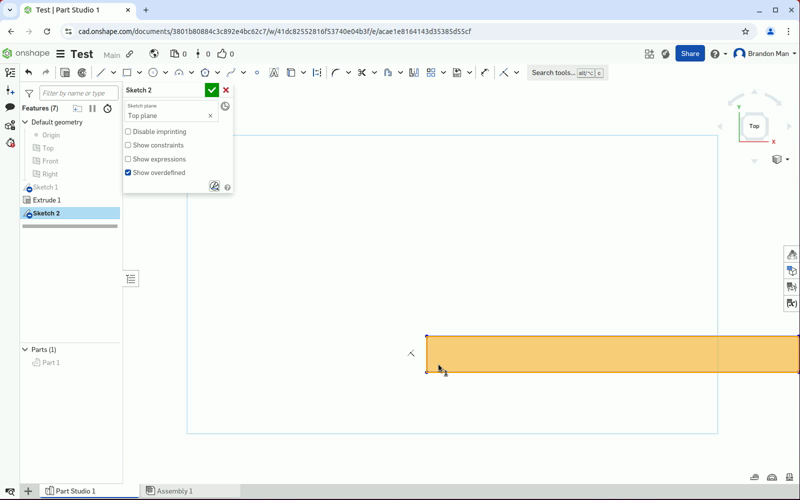
scroll(-6)
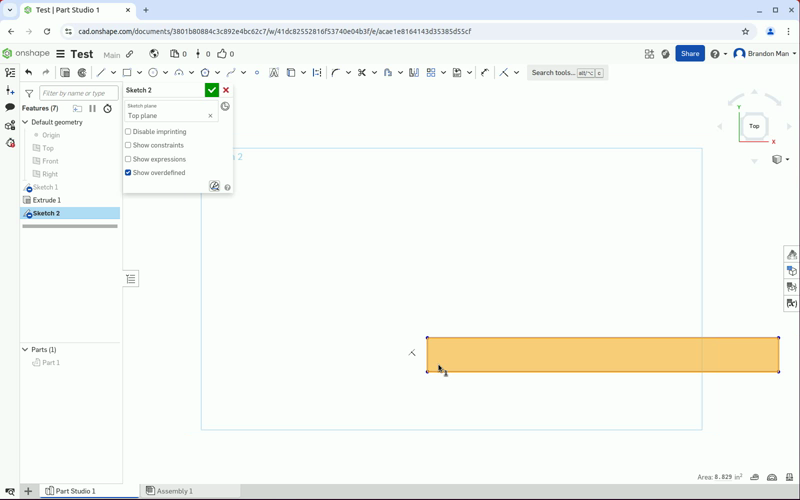
scroll(-6)
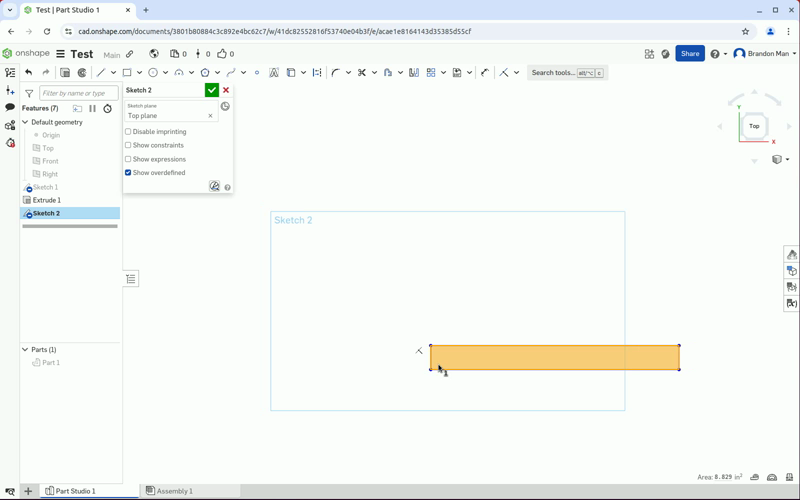
scroll(-6)
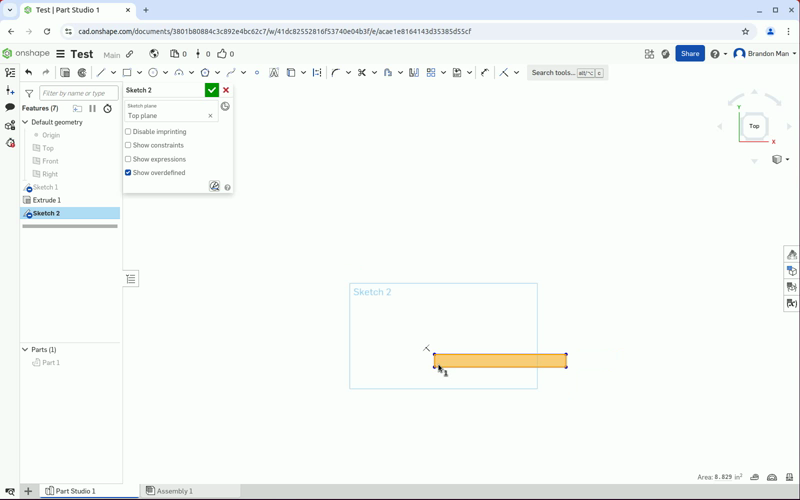
scroll(-6)
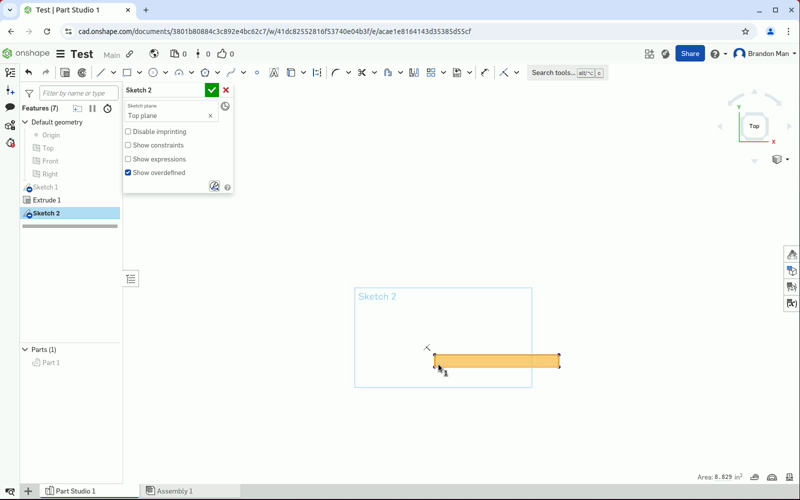
scroll(-6)
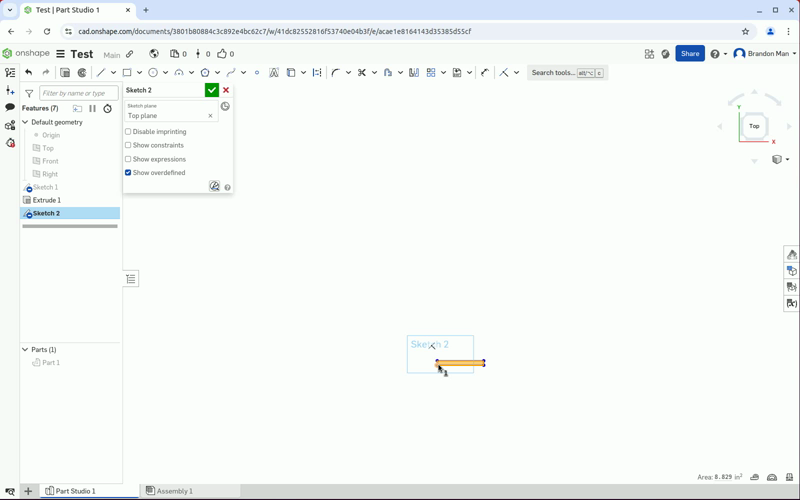
mouse_move(73, 352)
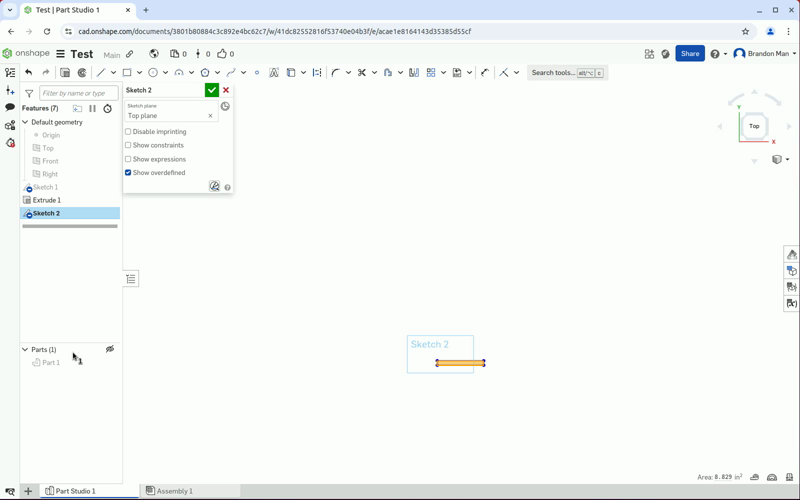
key(shift+y)
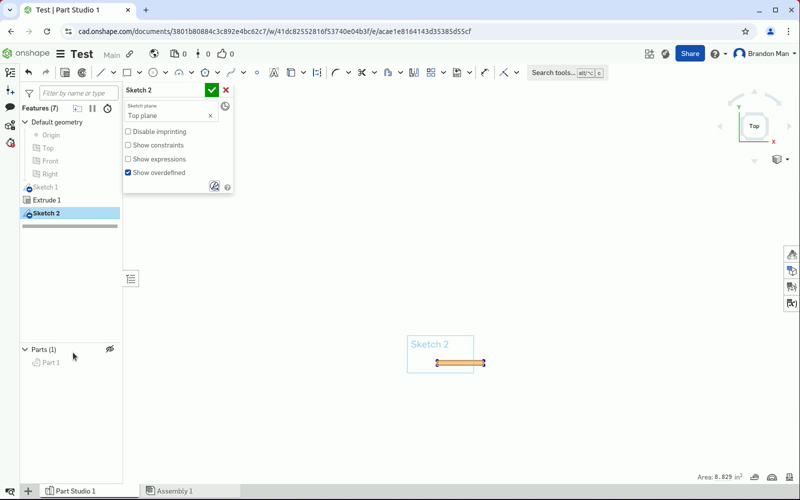
key(shift+e)
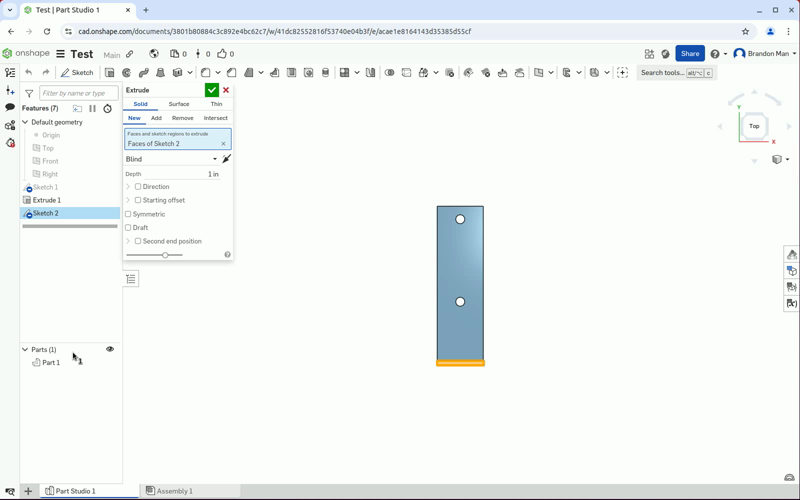
mouse_move(143, 106)
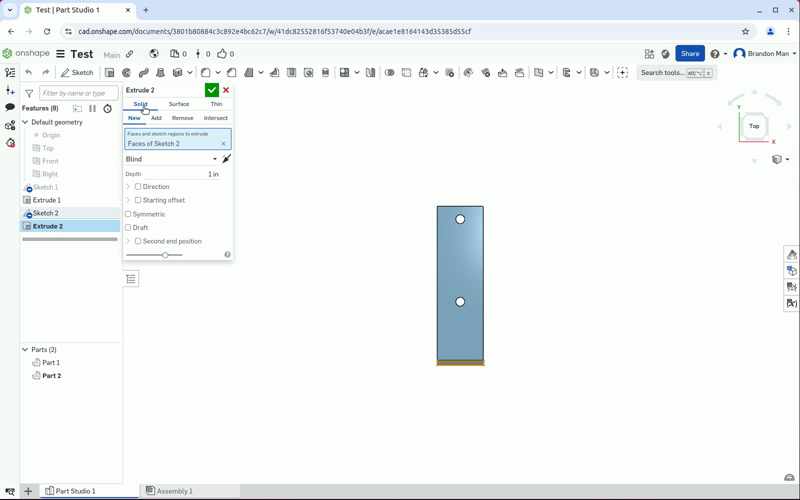
click(143, 106)
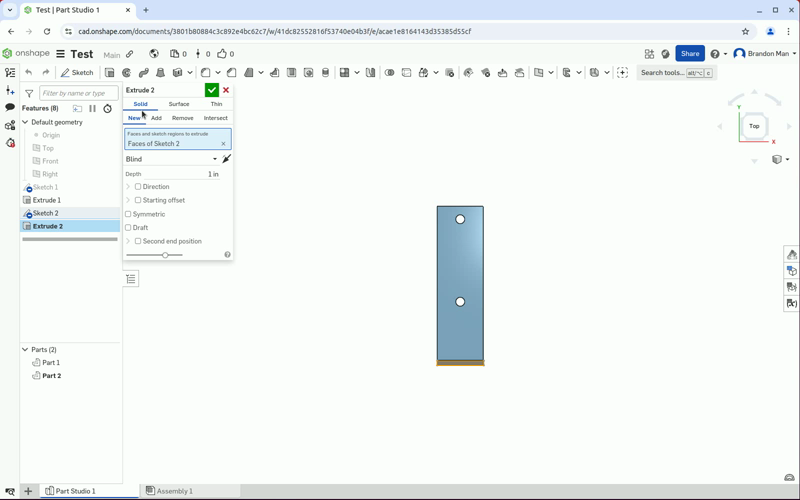
mouse_move(137, 120)
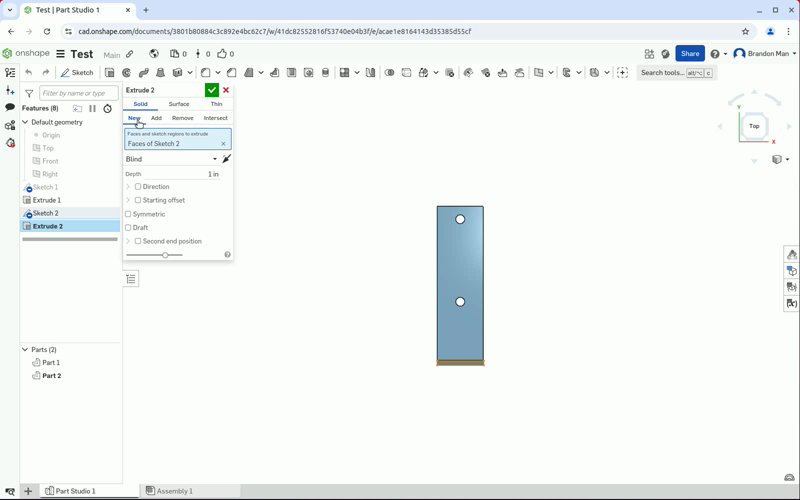
click(137, 120)
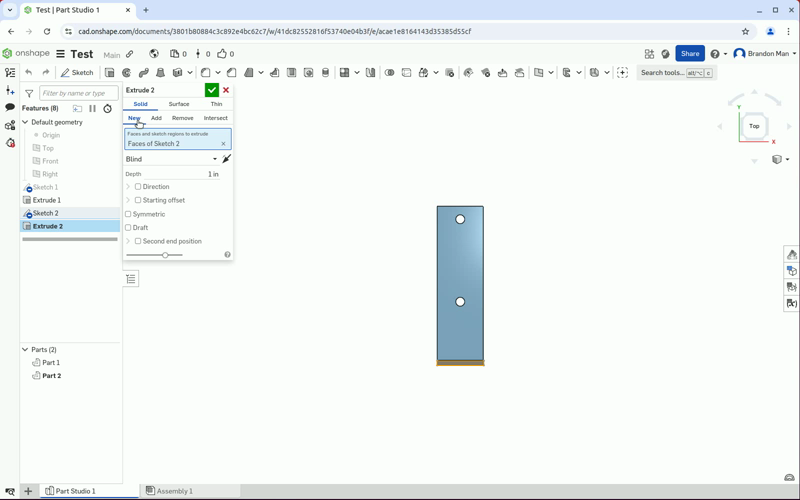
key(tab, 4)
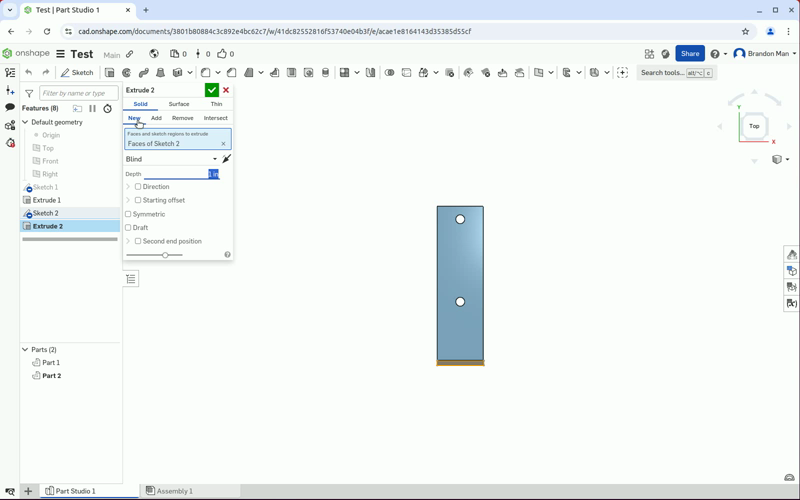
text(23.108)
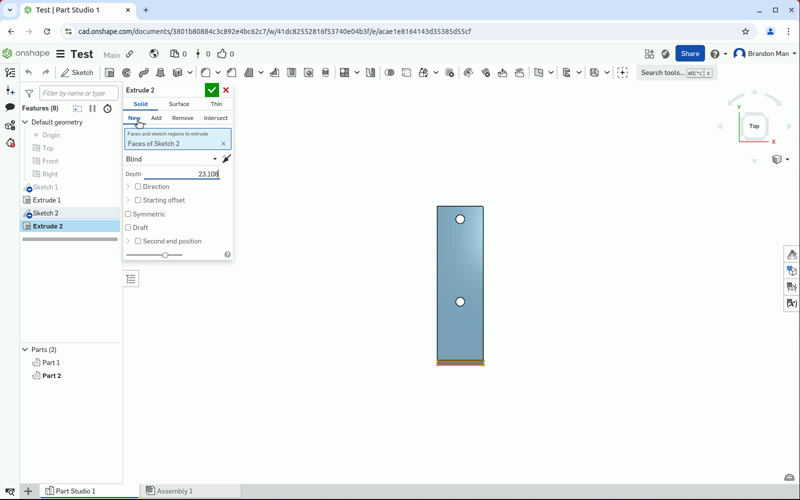
key(enter)
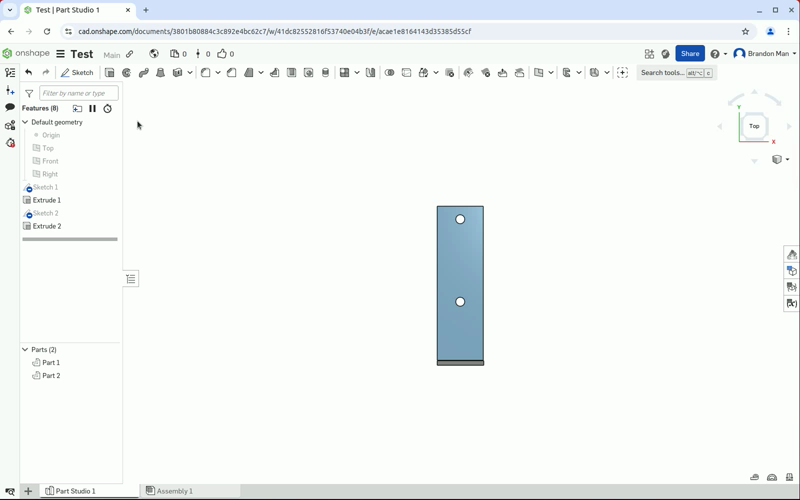
key(shift+h)
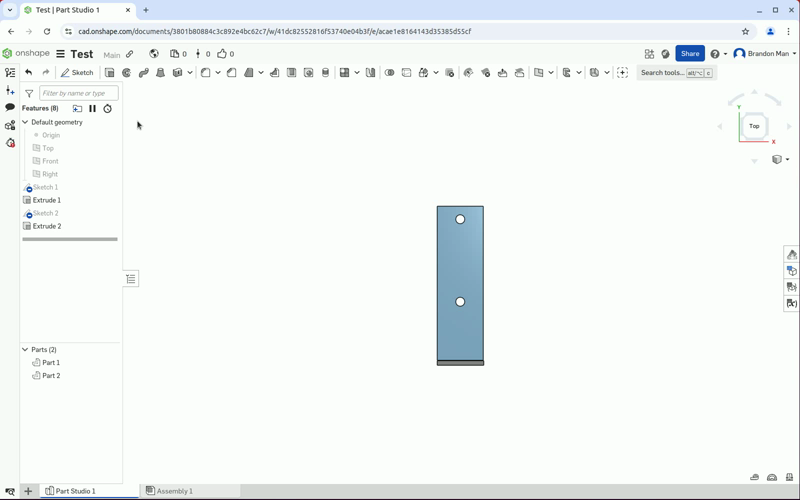
key(shift+h)
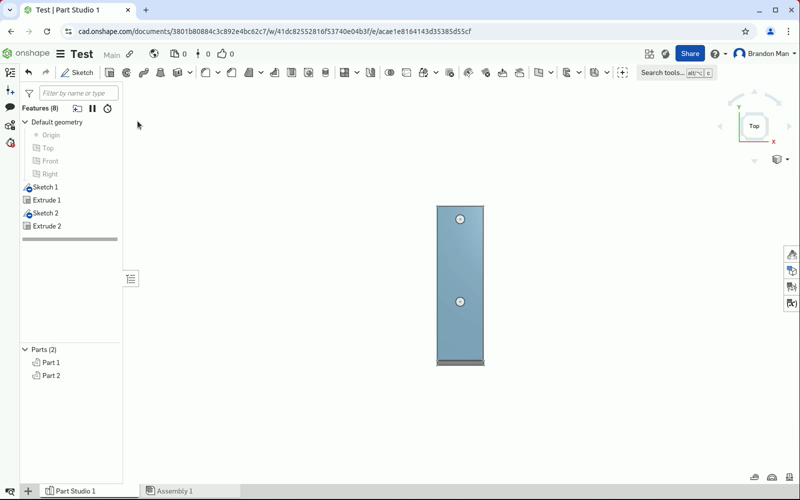
key(shift+7)
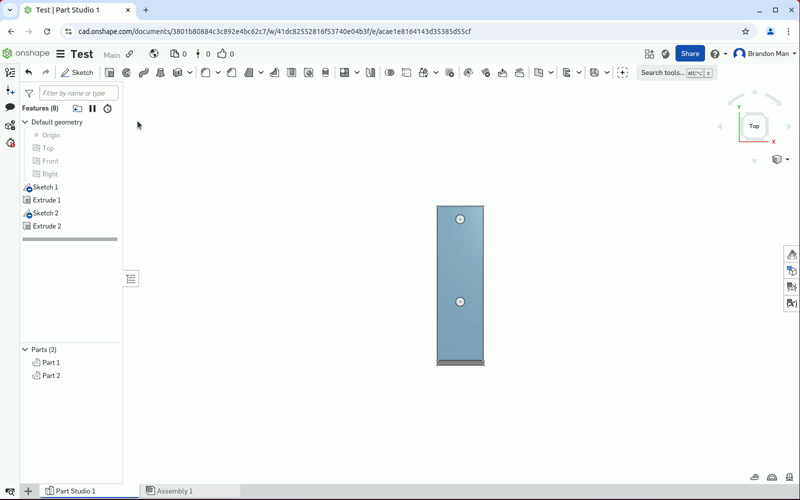
key(up, 3)
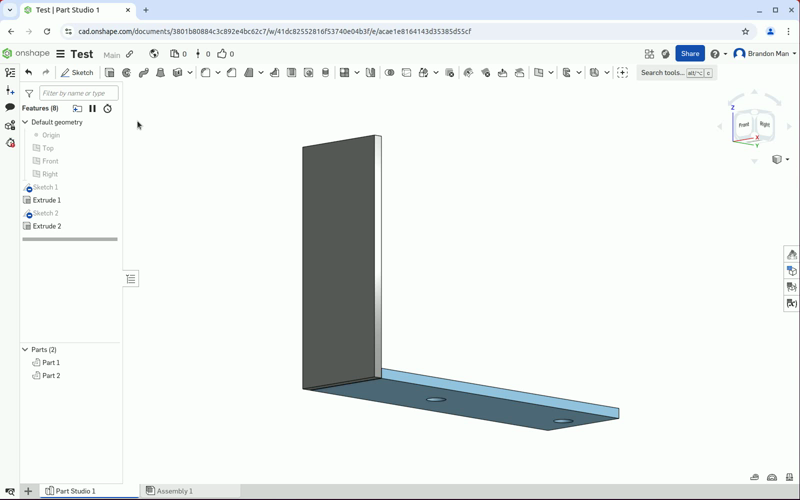
key(left, 3)
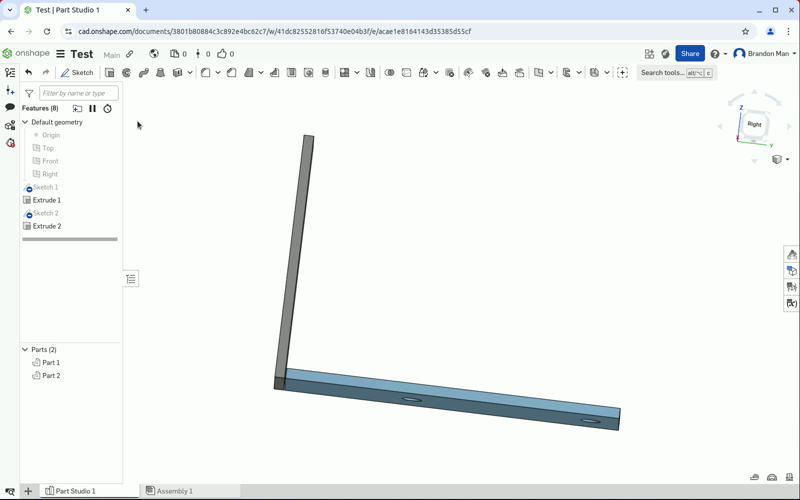
key(right, 3)
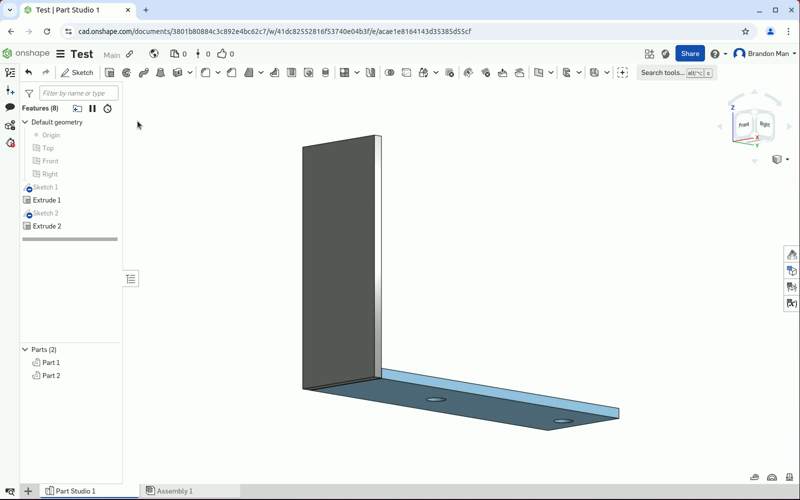
key(down, 3)
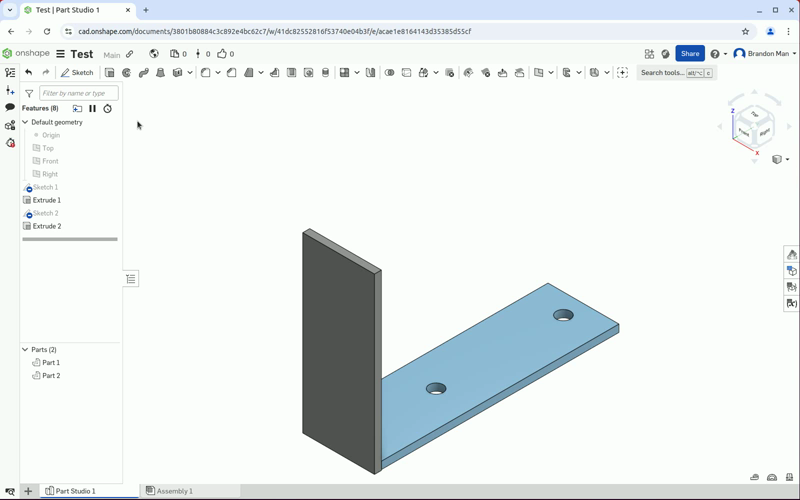
mouse_move(73, 189)
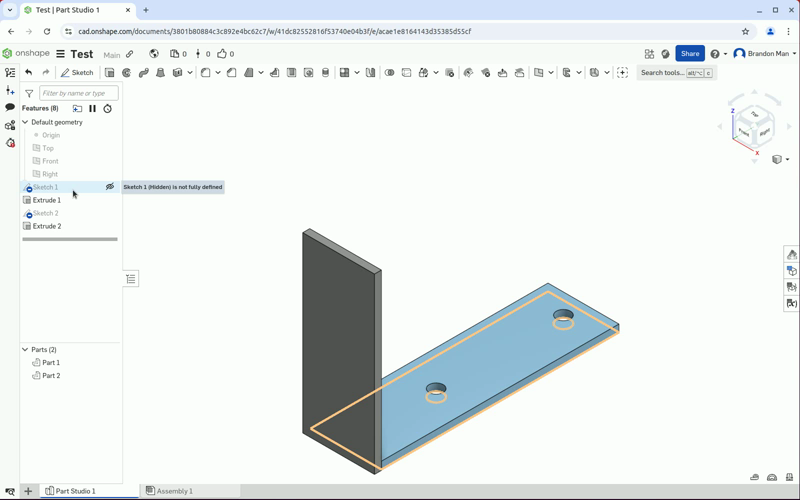
click(73, 189)